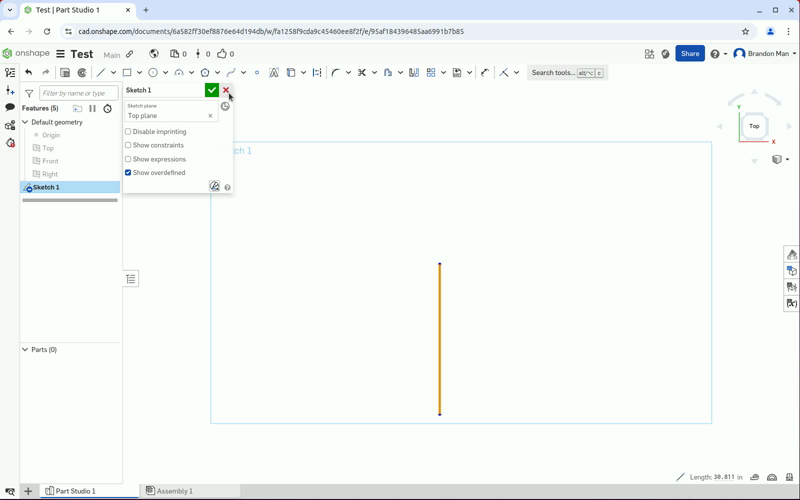
key(shift+h)
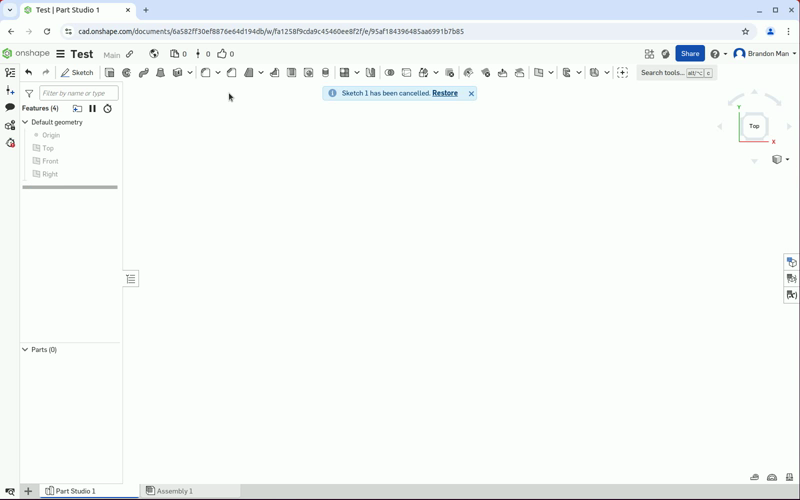
mouse_move(73, 352)
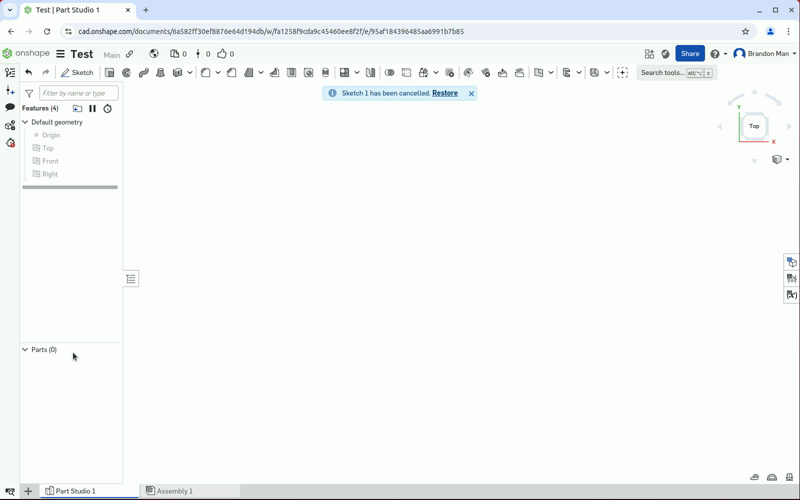
key(y)
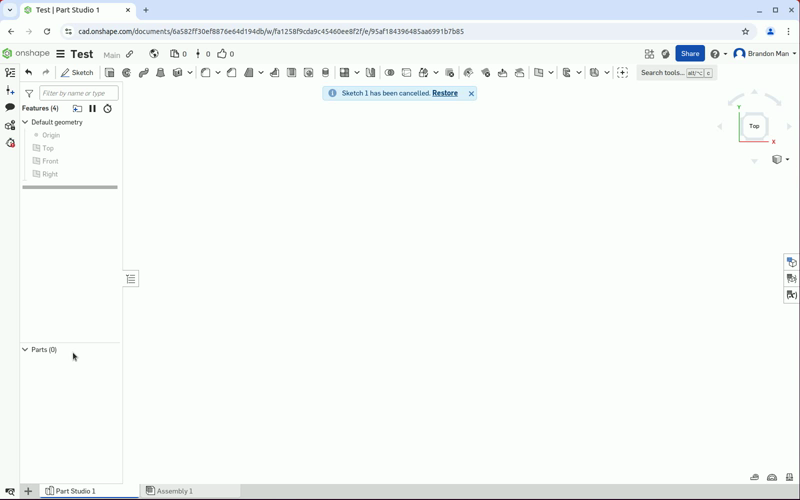
key(shift+p)
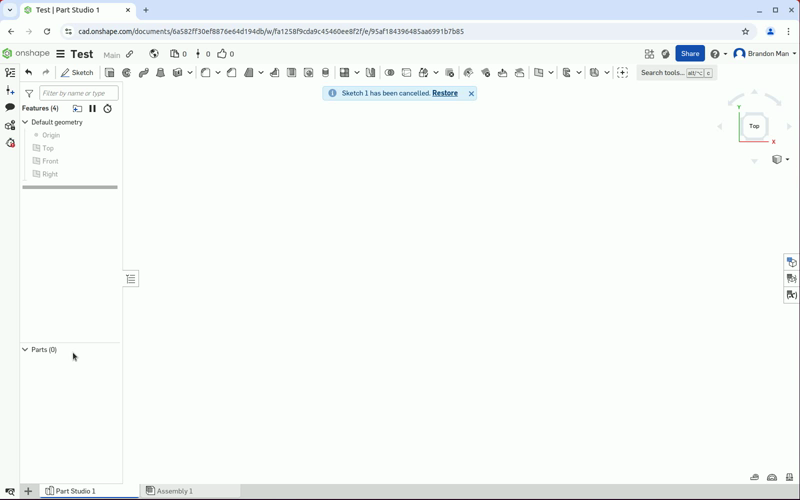
key(space)
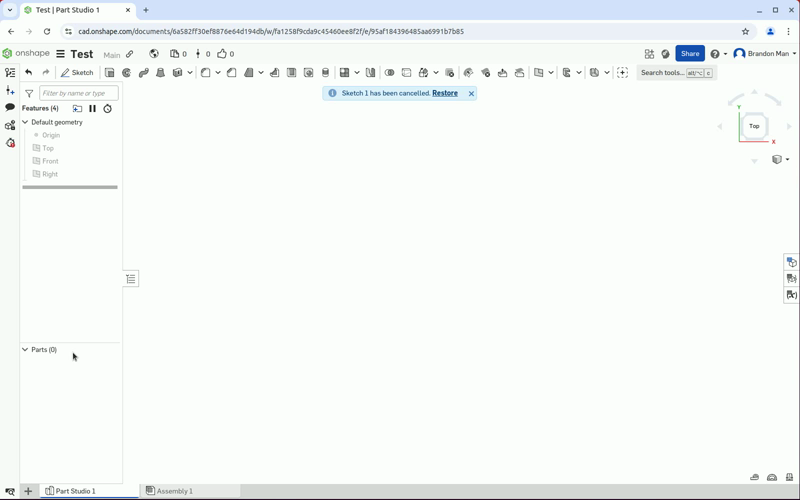
key_down(shift)
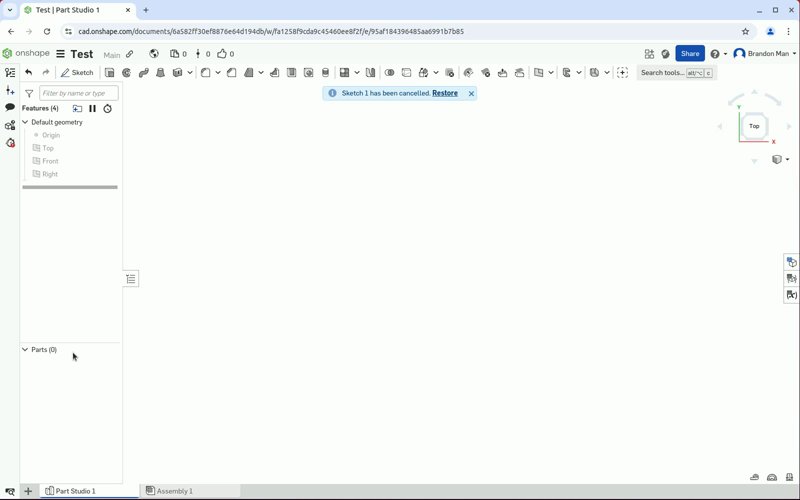
key(up)
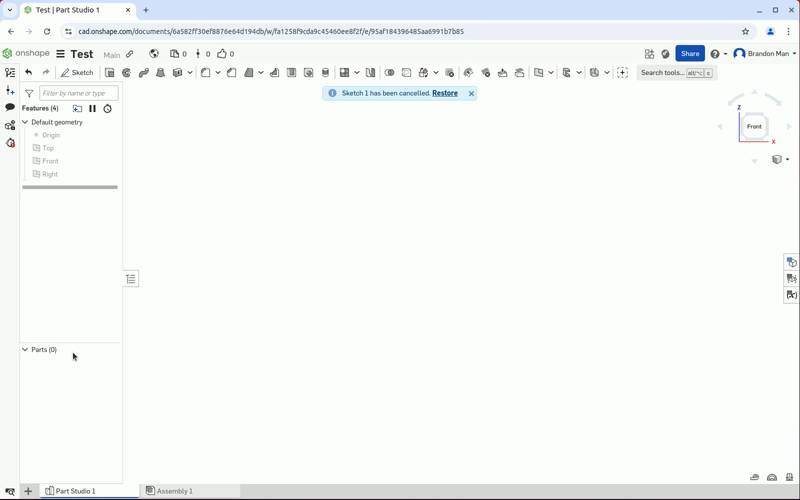
key_up(shift)
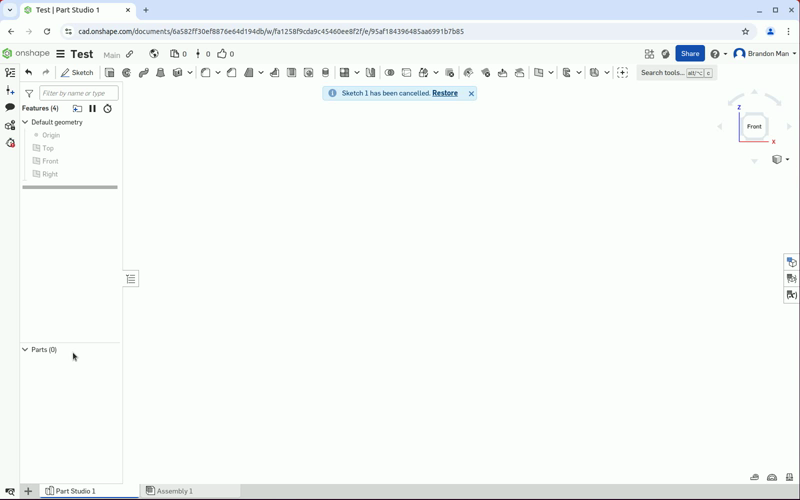
key(space)
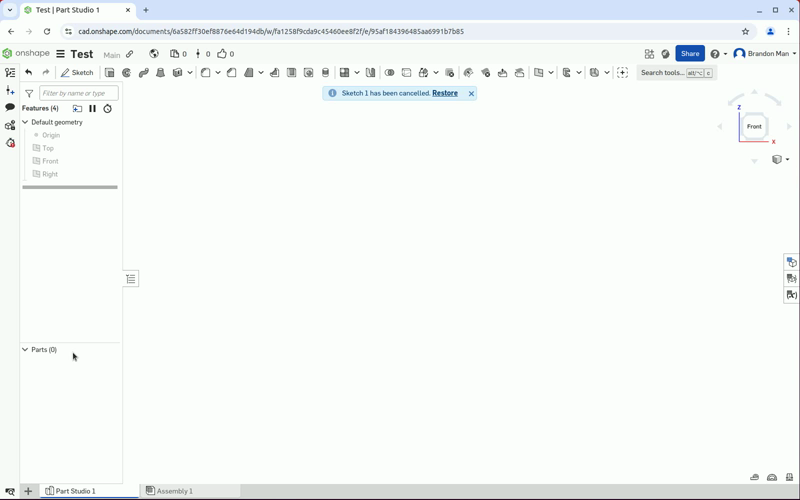
key_down(shift)
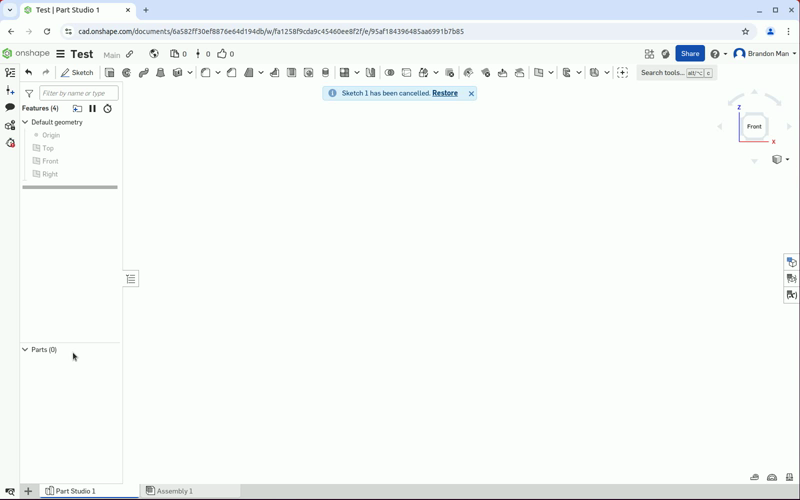
key(left)
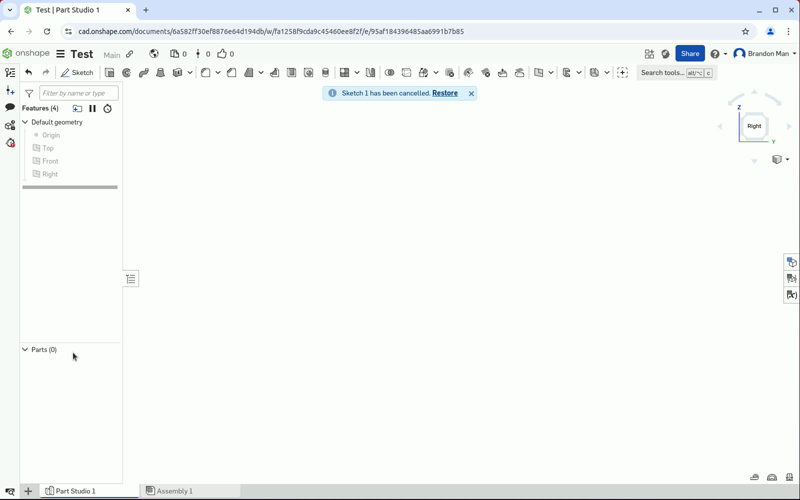
key_up(shift)
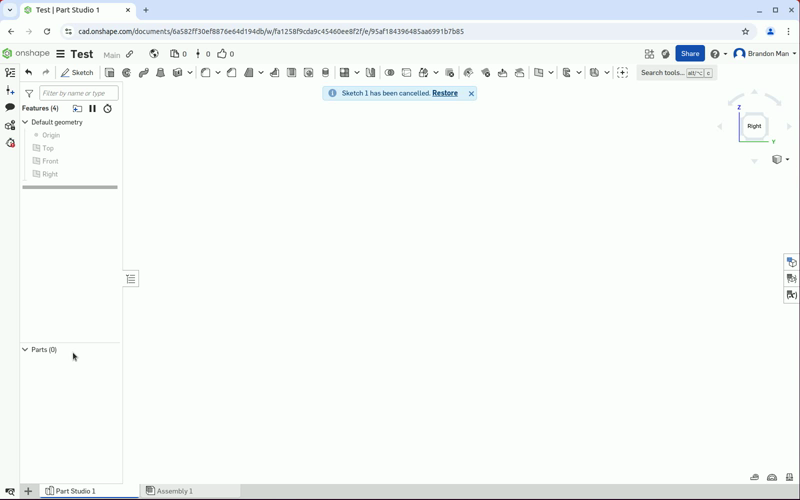
mouse_move(73, 352)
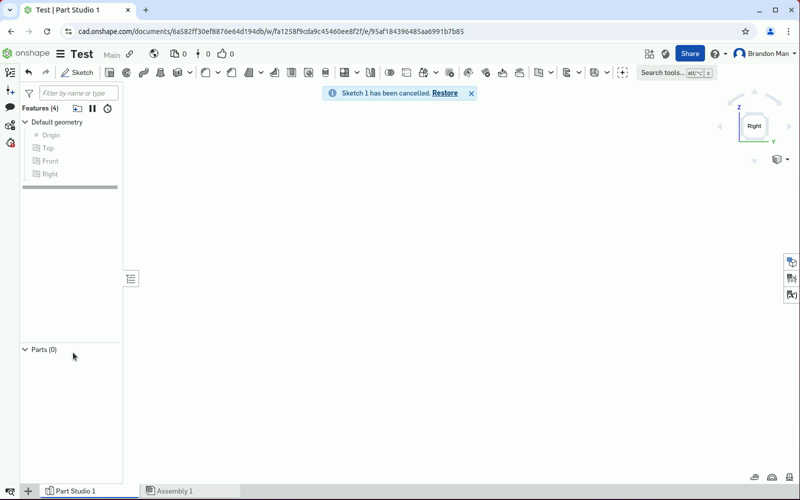
key(shift+y)
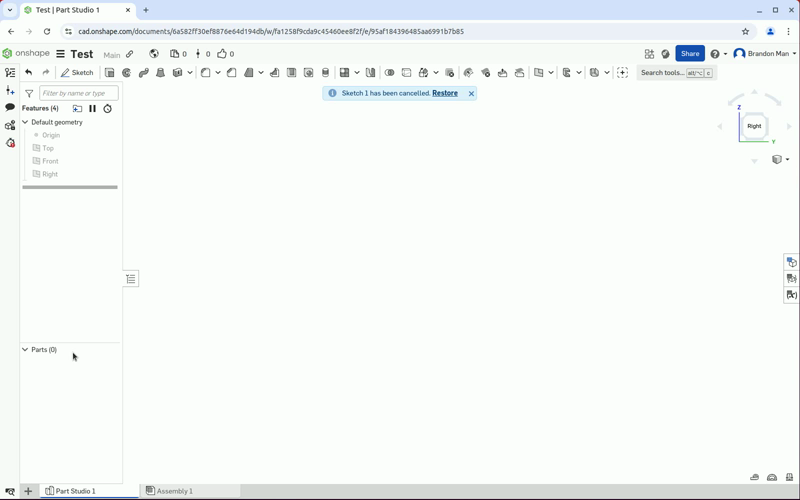
key(shift+s)
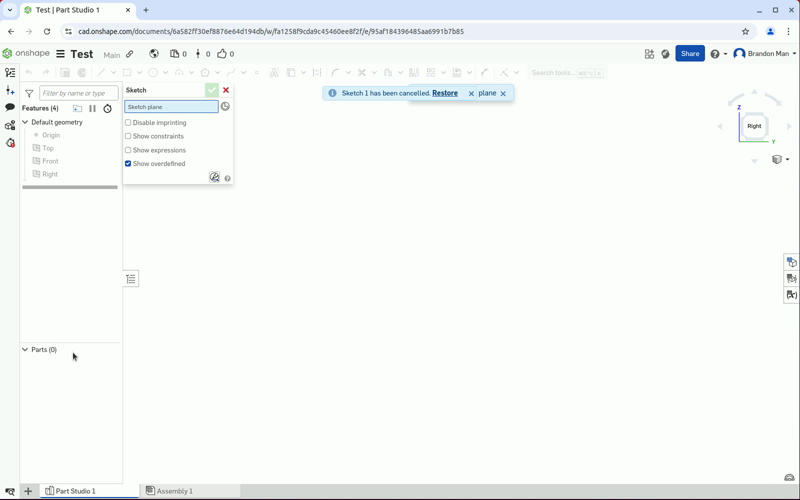
mouse_move(73, 176)
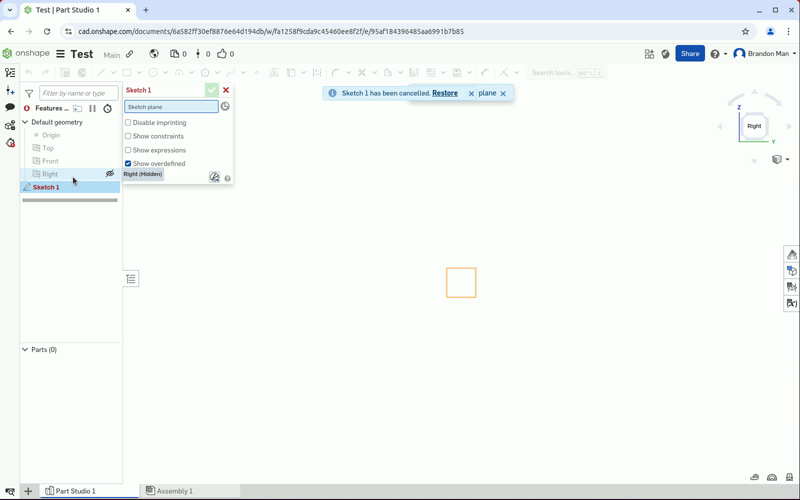
click(73, 176)
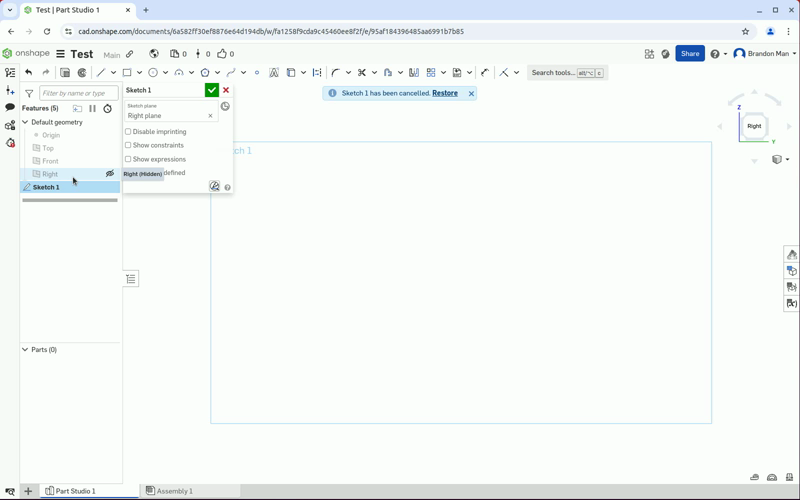
mouse_move(73, 352)
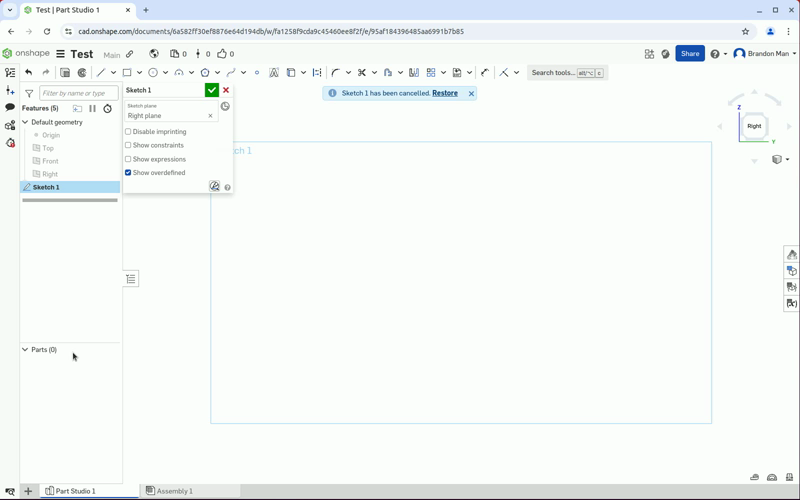
key(y)
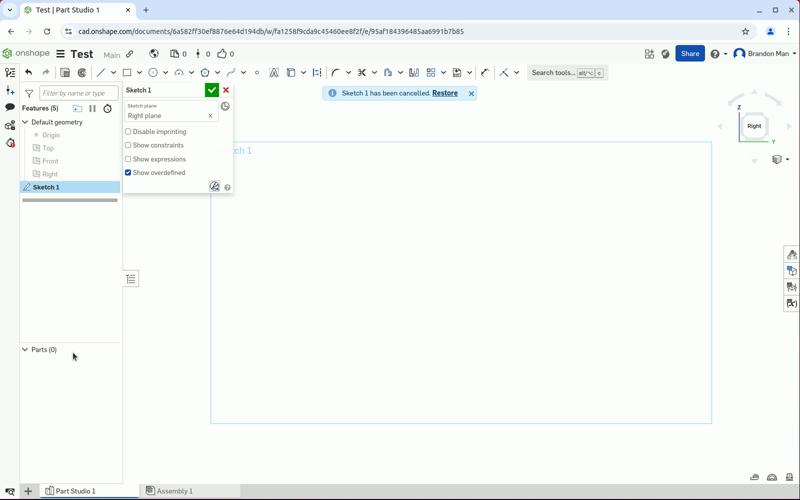
key(l)
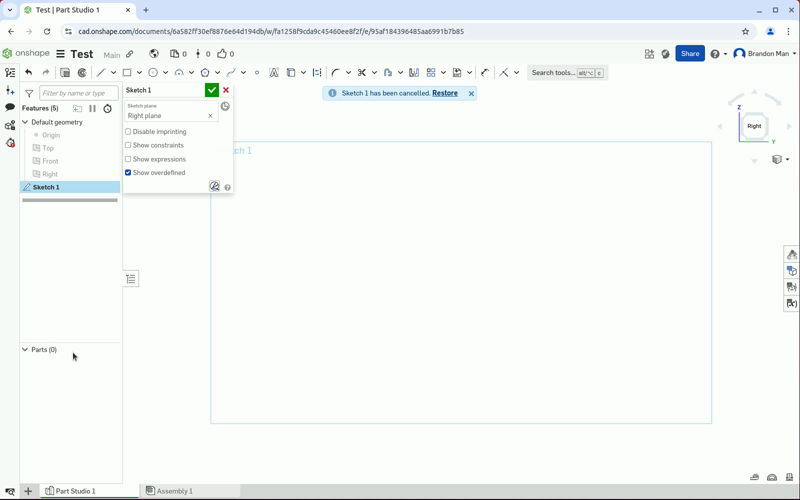
key_down(shift)
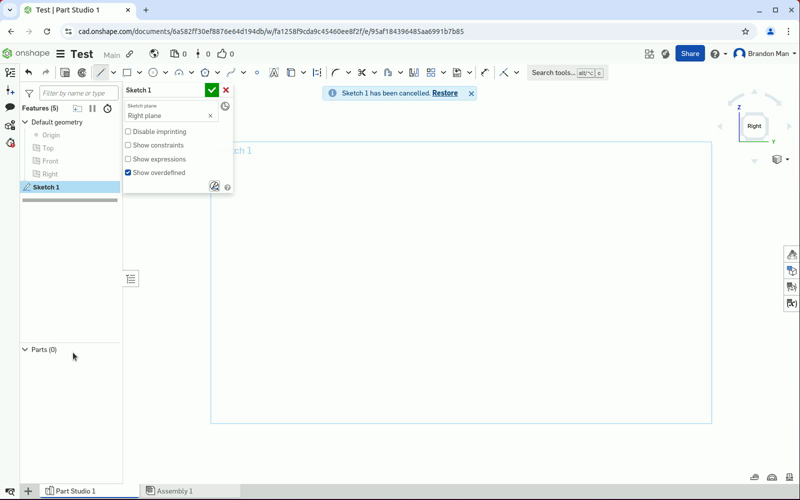
mouse_move(460, 282)
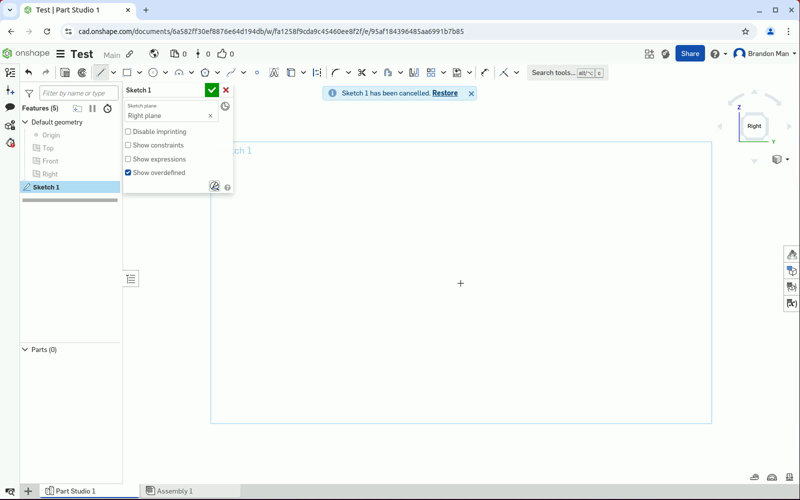
click(460, 282)
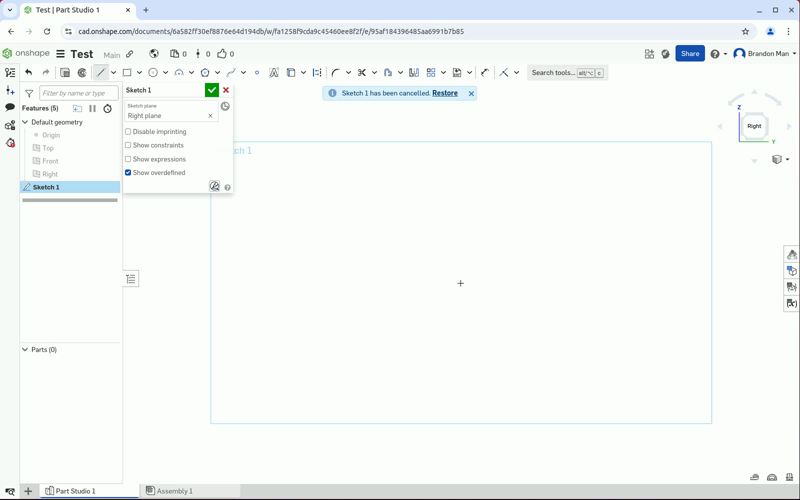
key_up(shift)
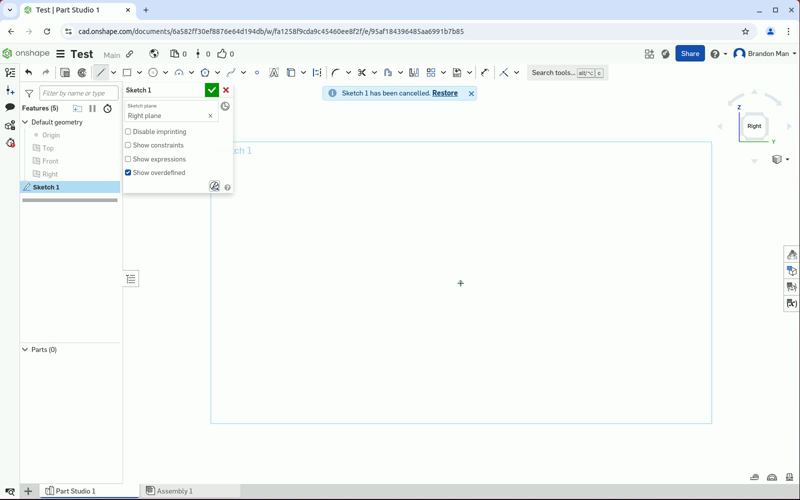
key_down(shift)
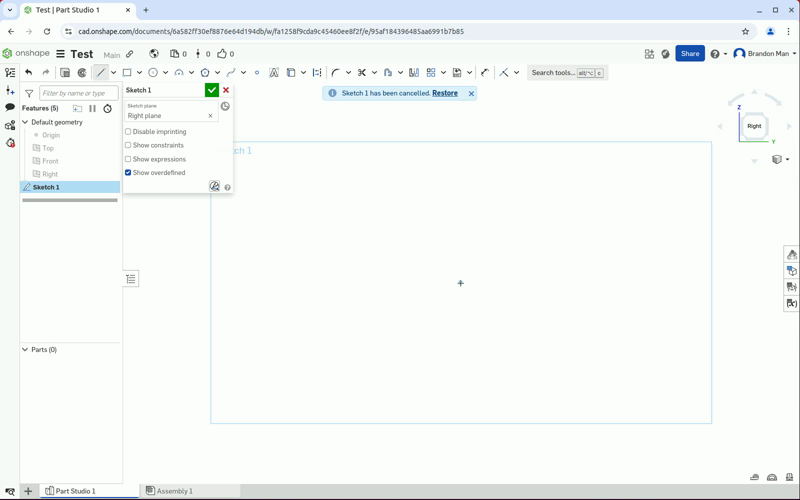
mouse_move(573, 282)
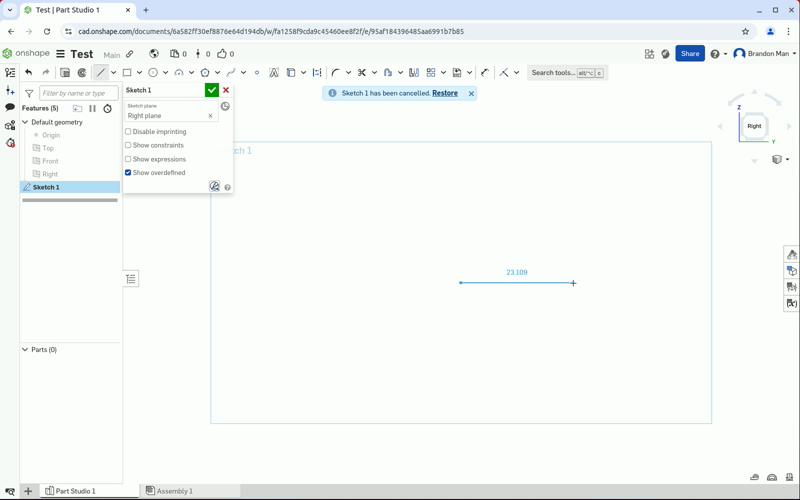
click(573, 282)
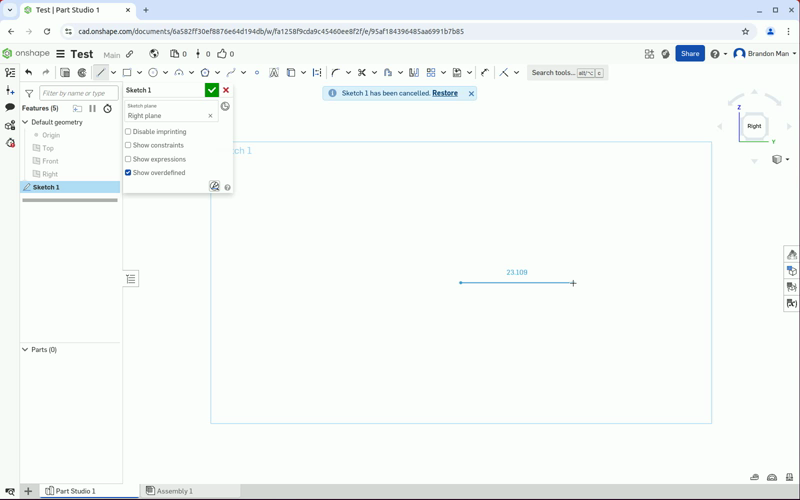
key_up(shift)
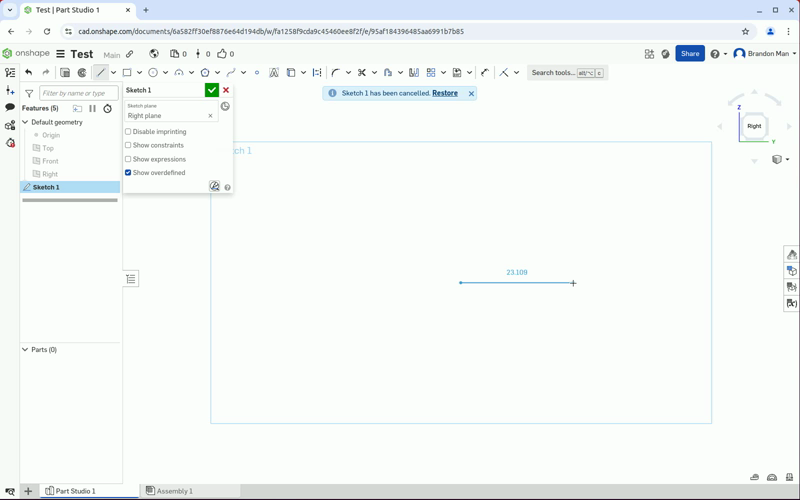
key_down(shift)
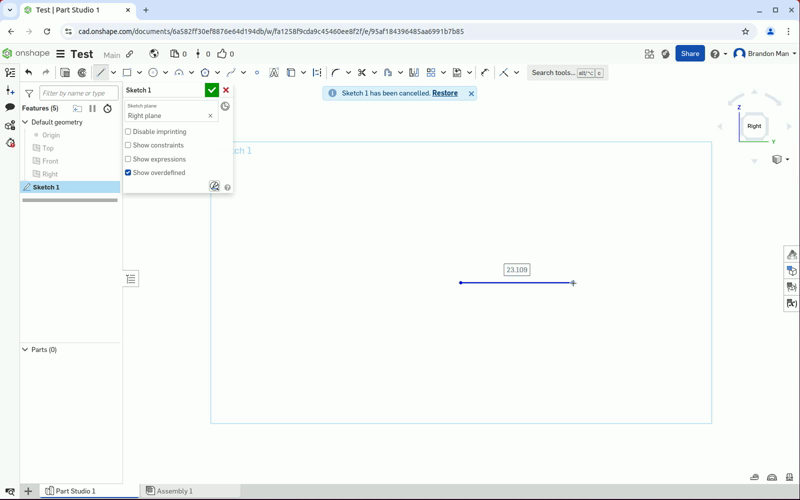
mouse_move(573, 170)
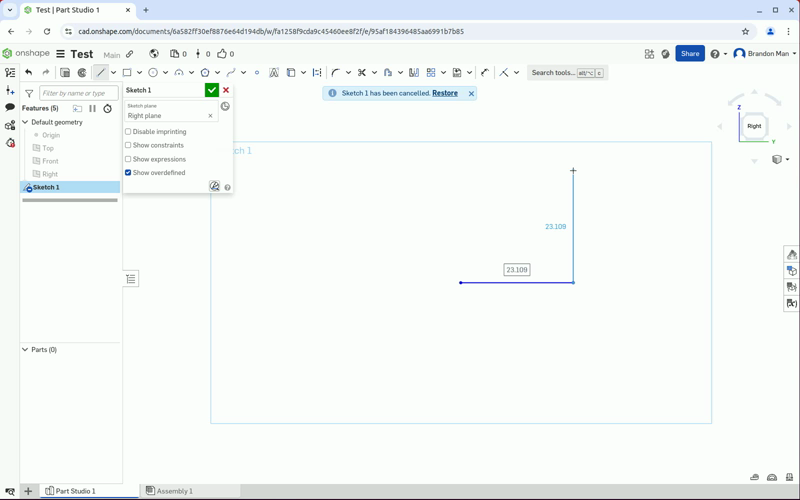
click(573, 170)
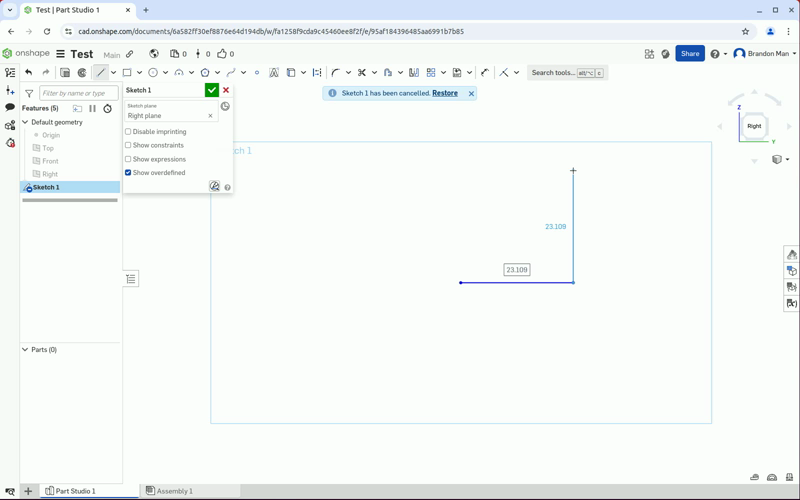
key_up(shift)
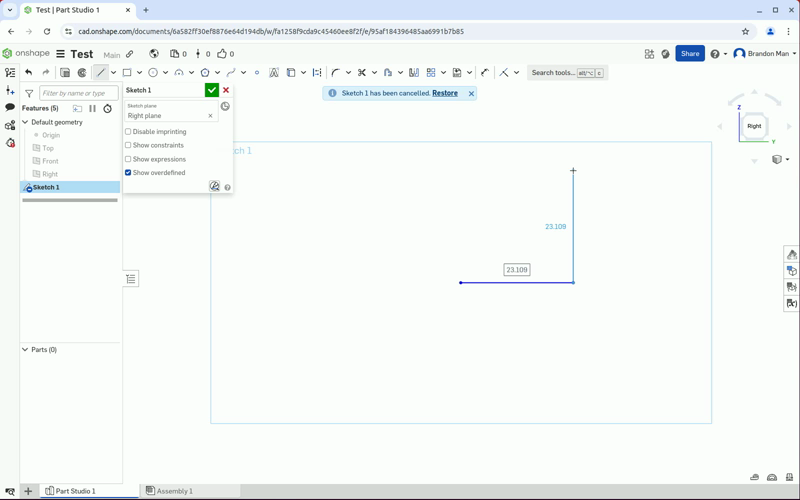
key_down(shift)
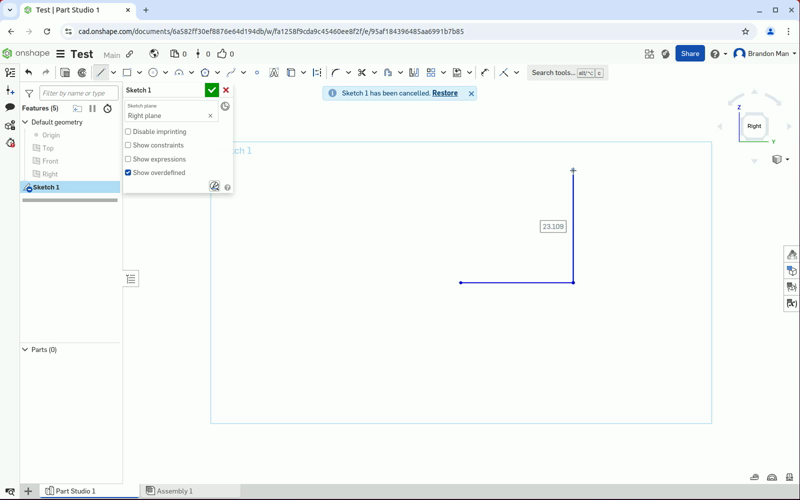
mouse_move(460, 170)
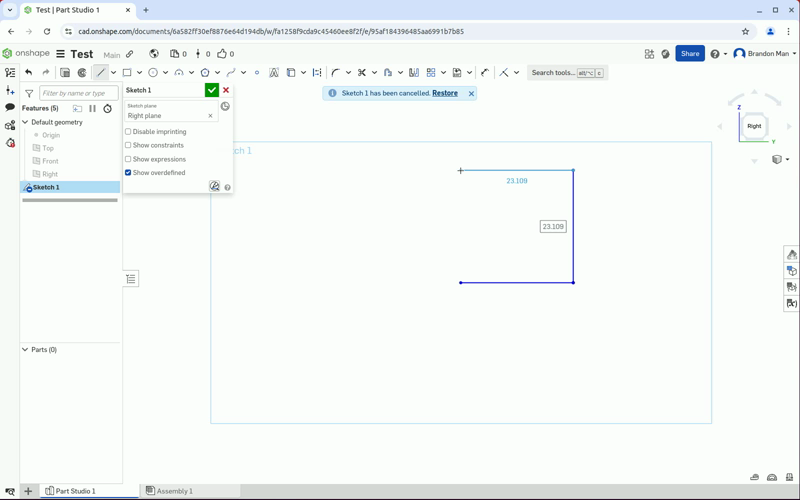
click(460, 170)
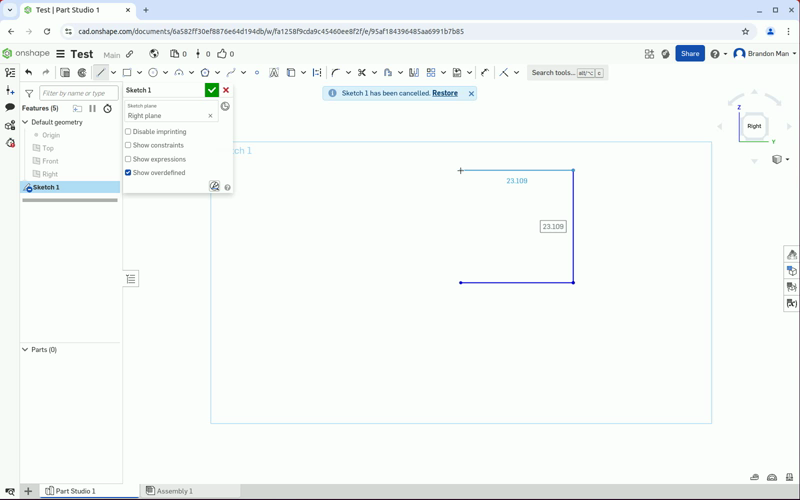
key_up(shift)
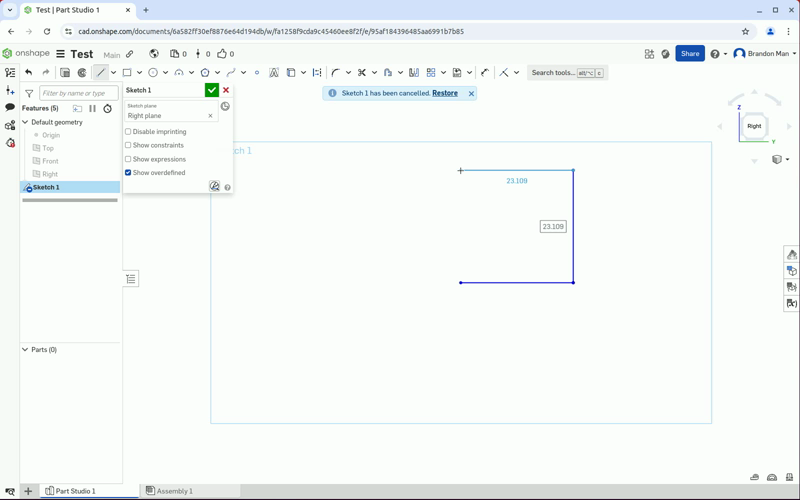
key_down(shift)
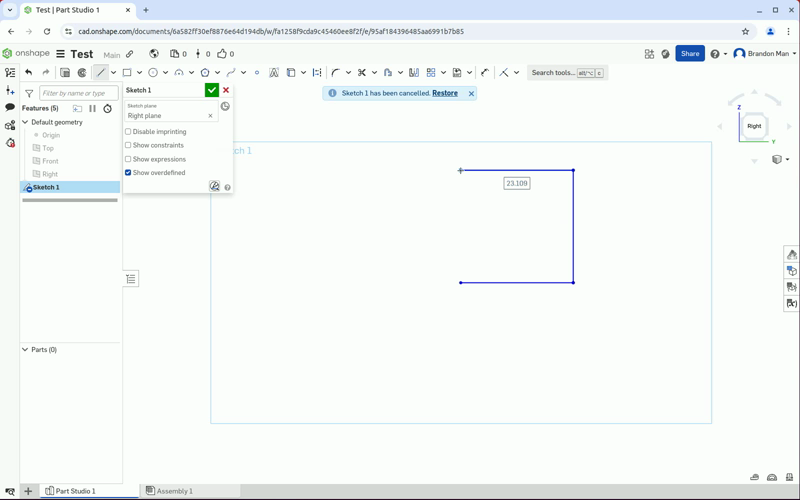
mouse_move(460, 282)
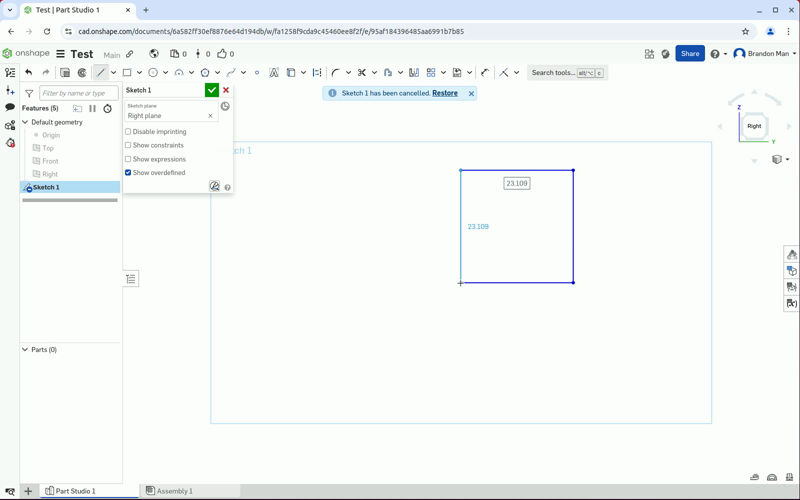
key_up(shift)
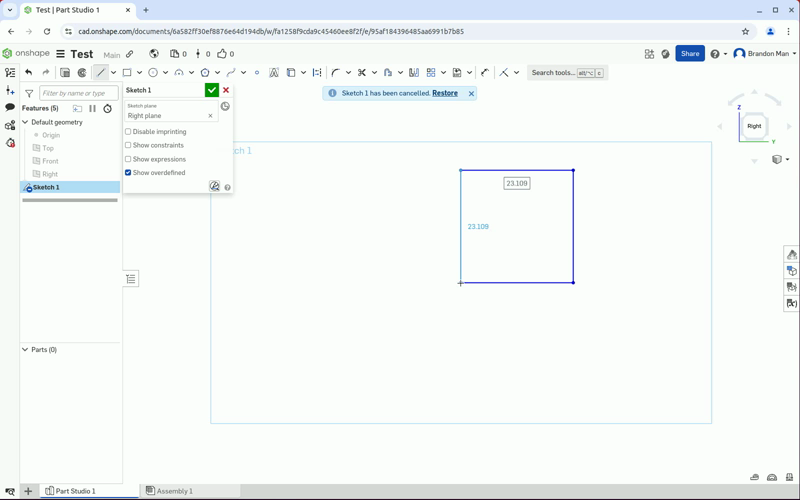
click(460, 282)
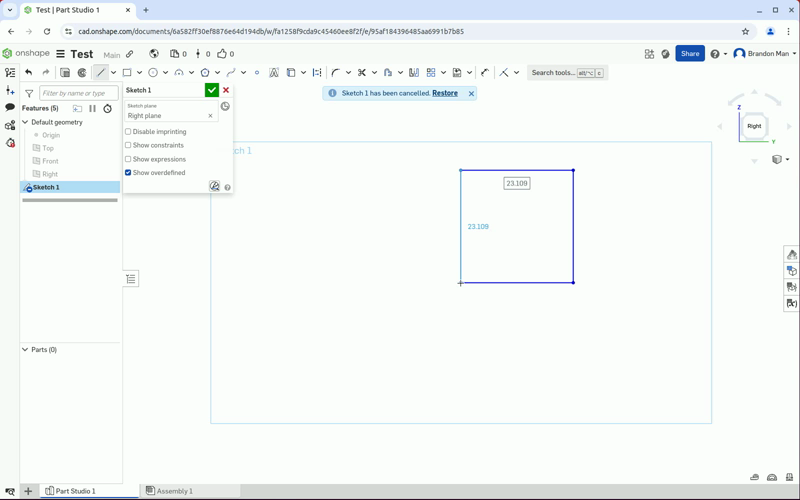
key(esc)
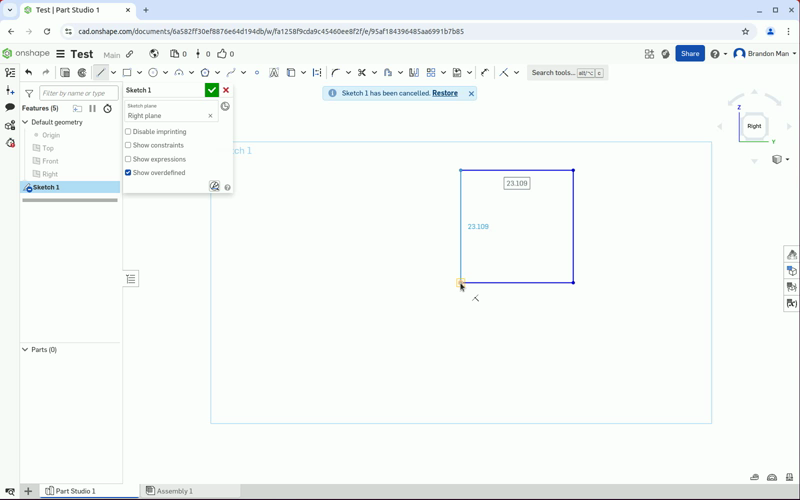
mouse_move(477, 267)
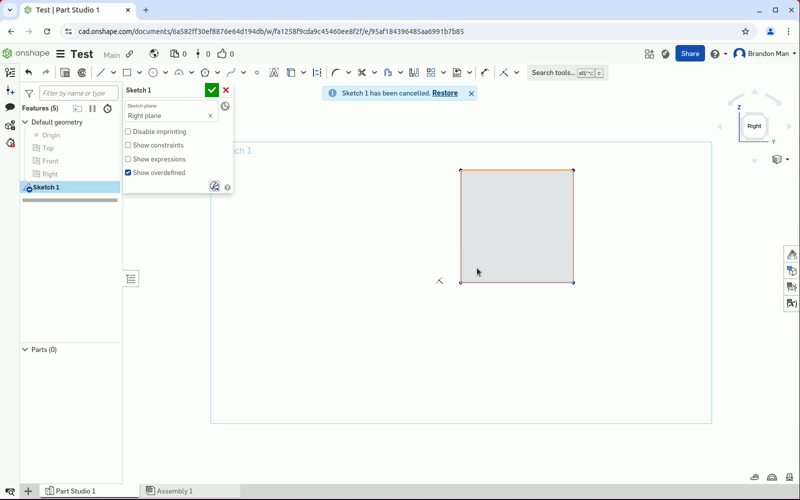
click(477, 267)
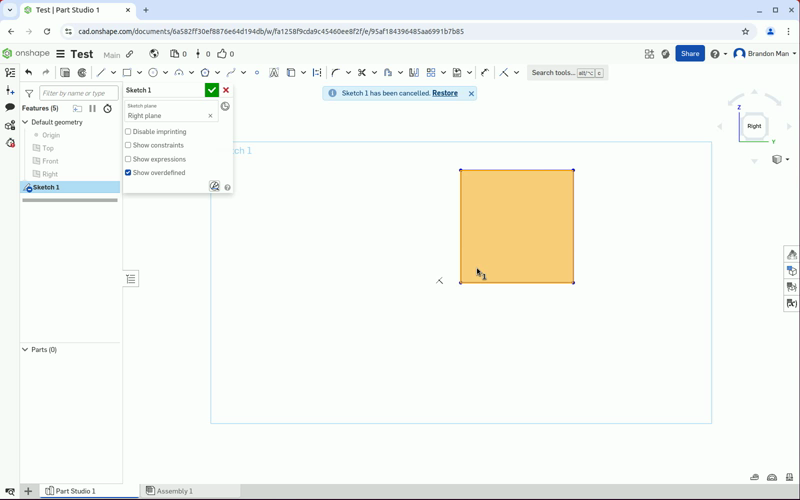
mouse_move(73, 352)
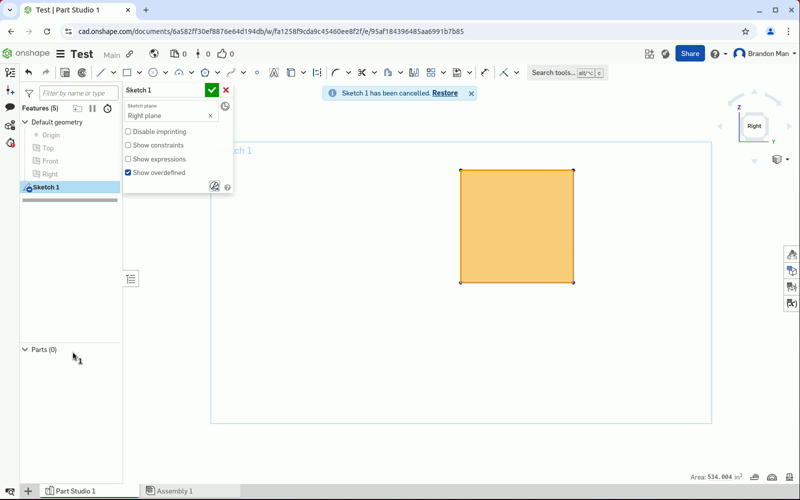
key(shift+y)
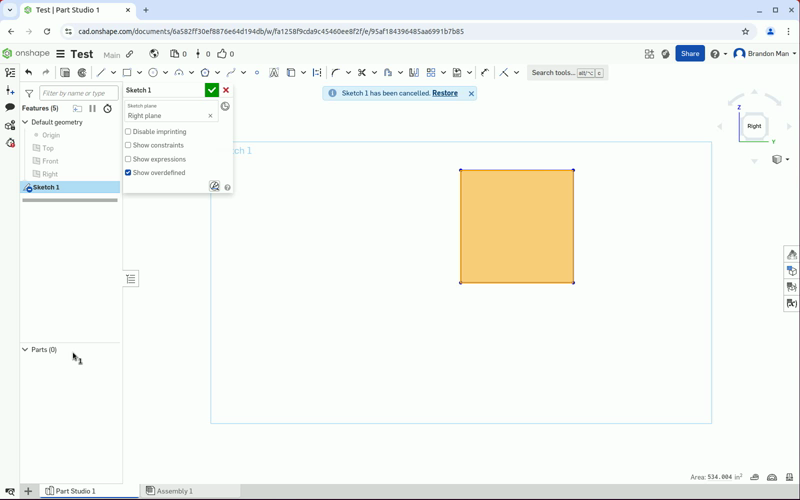
key(shift+e)
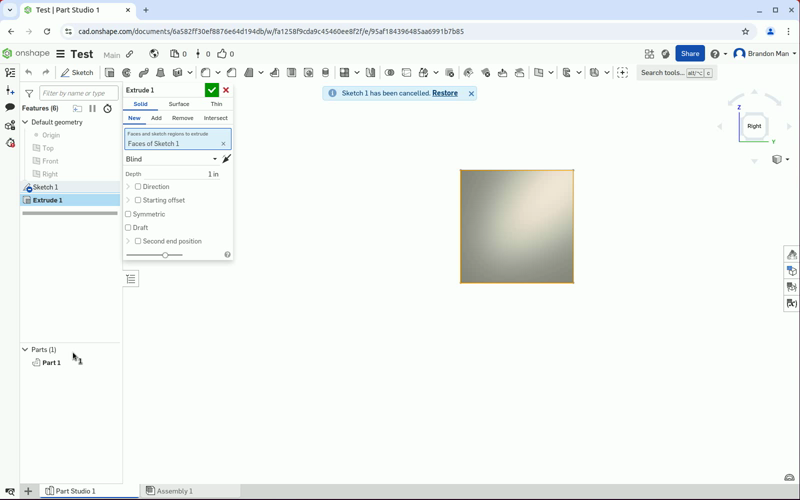
mouse_move(143, 106)
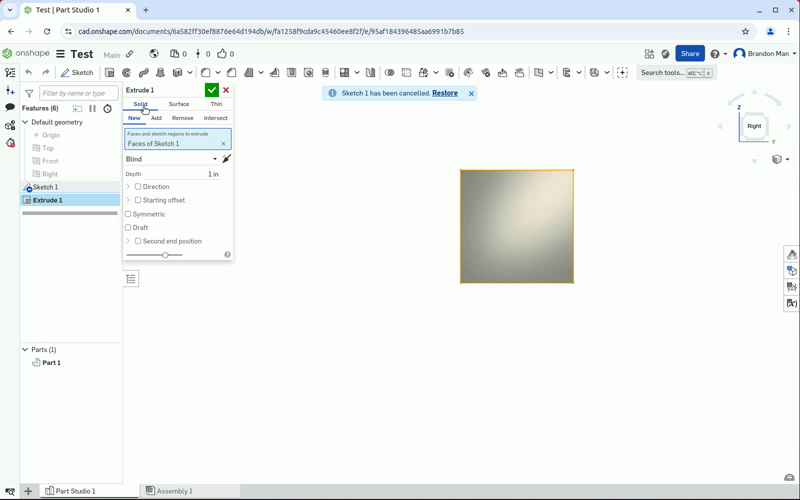
click(143, 106)
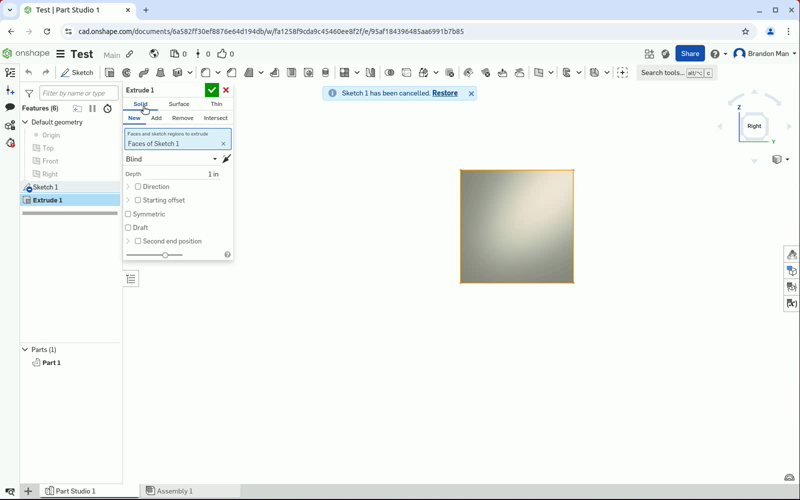
mouse_move(137, 120)
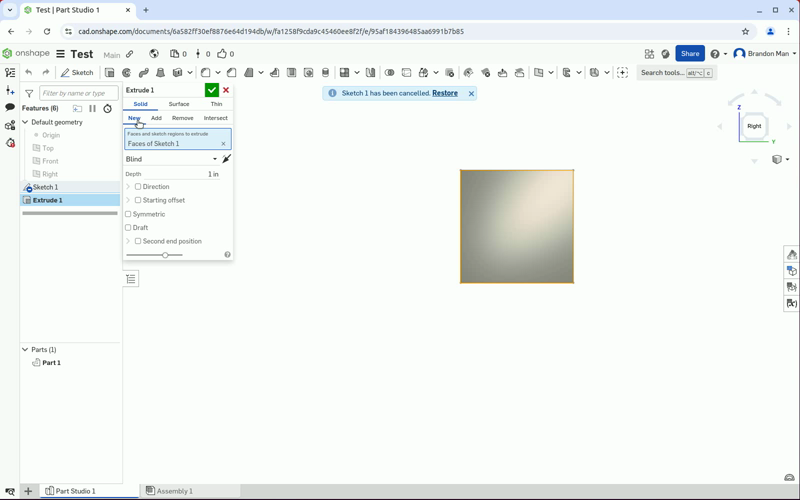
click(137, 120)
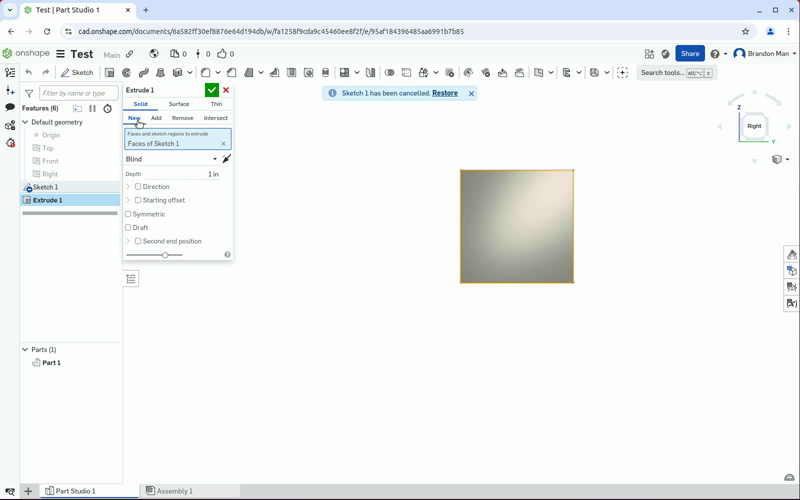
key(tab, 4)
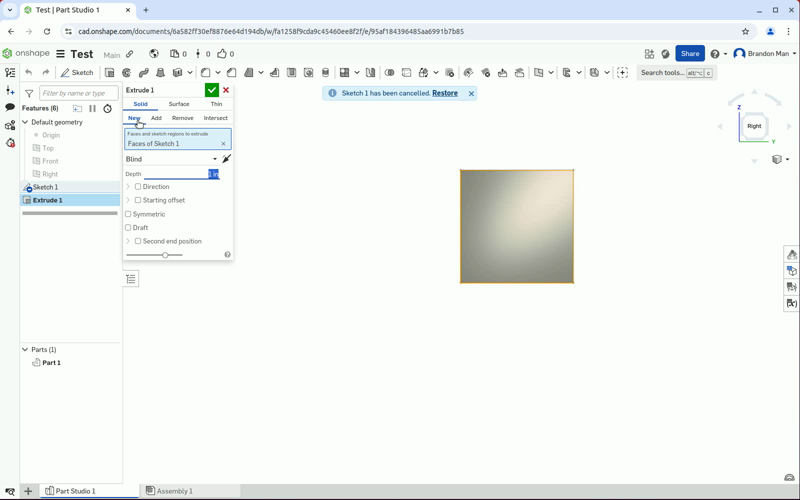
text(-34.662)
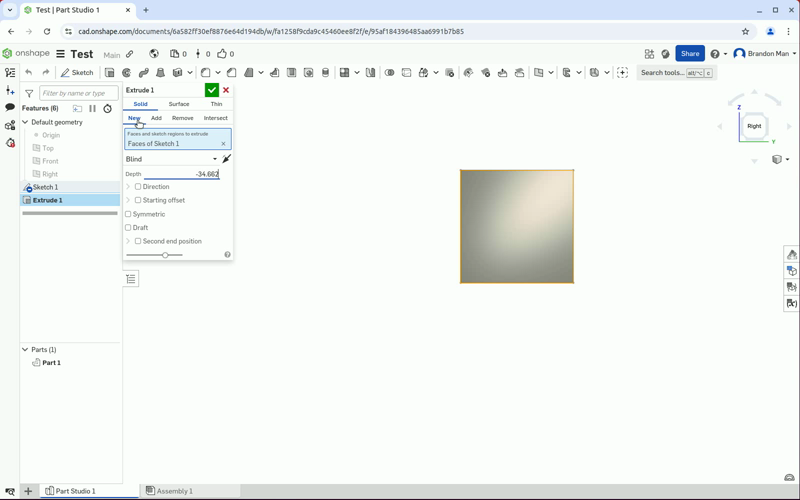
key(tab, 3)
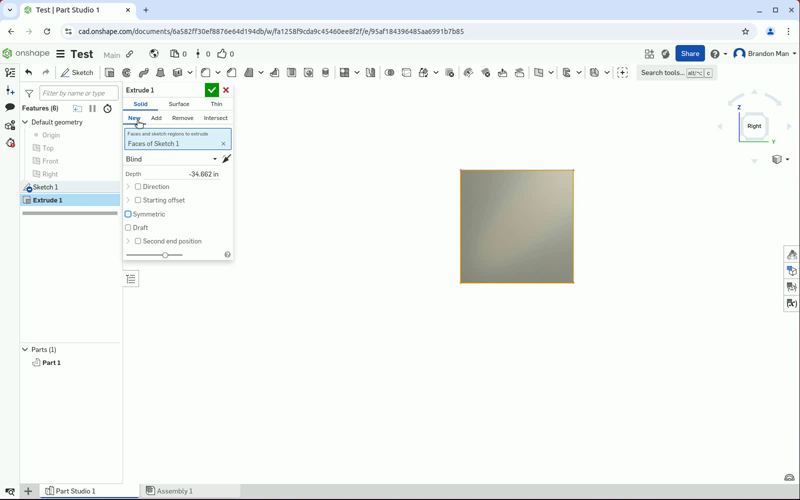
key(space)
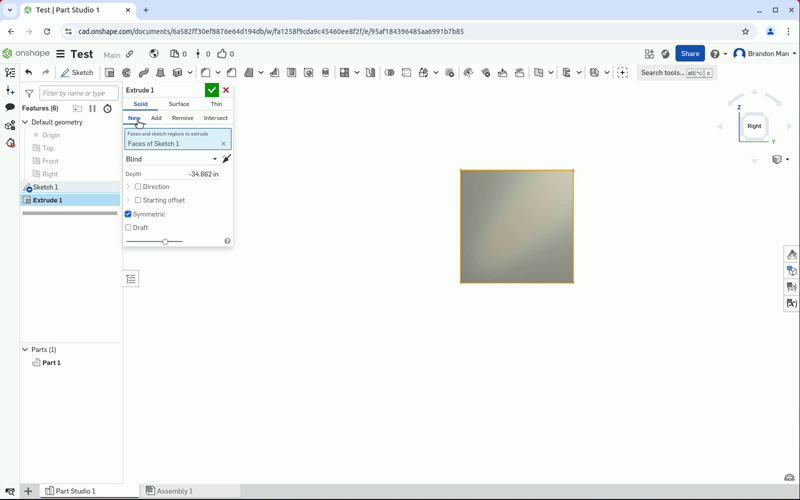
key(enter)
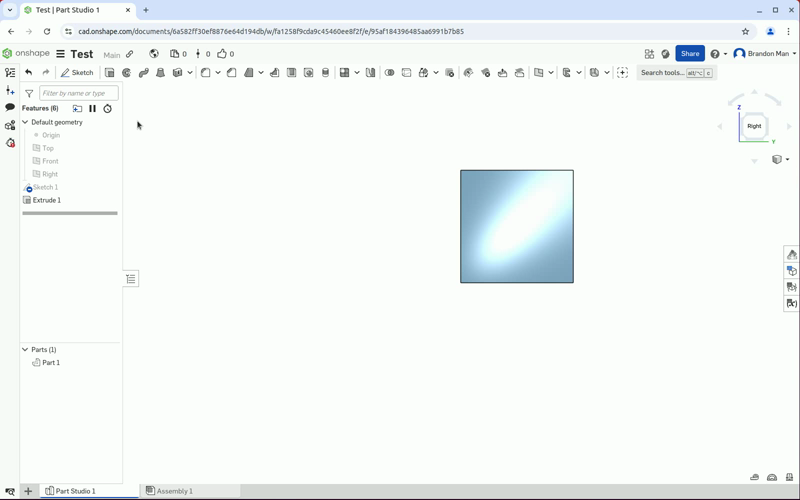
key(shift+h)
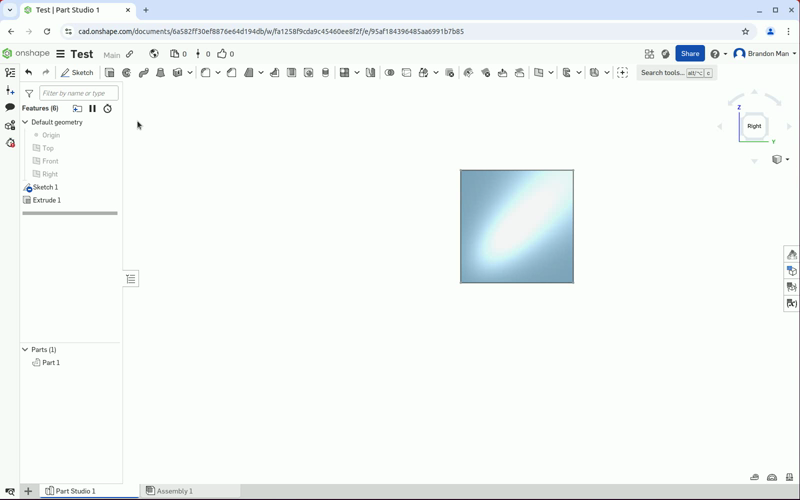
key(shift+h)
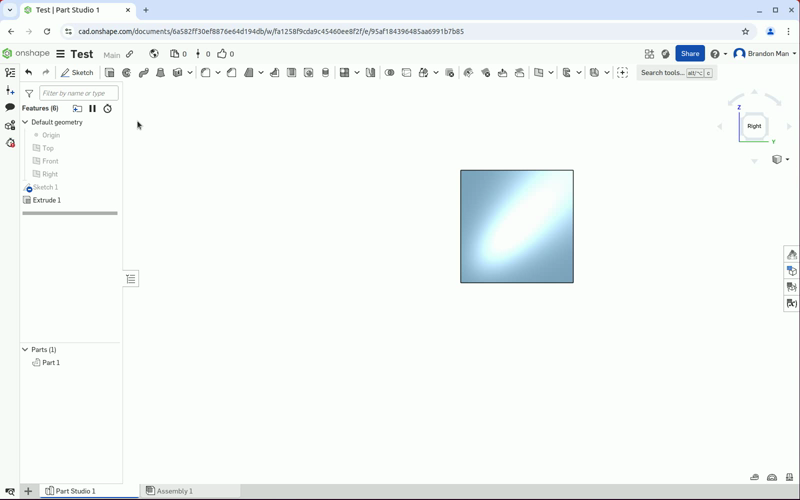
mouse_move(73, 189)
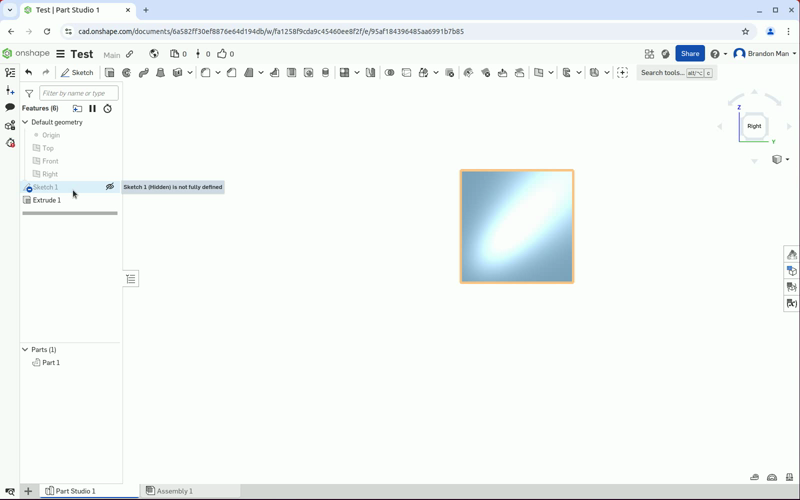
click(73, 189)
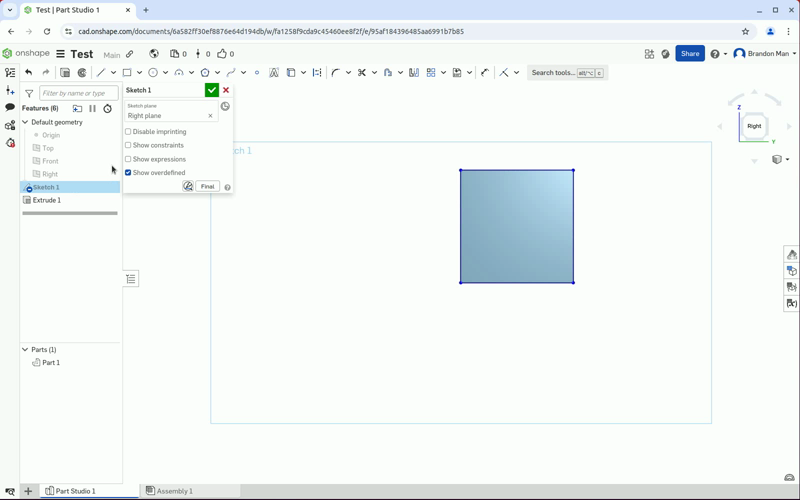
mouse_move(229, 92)
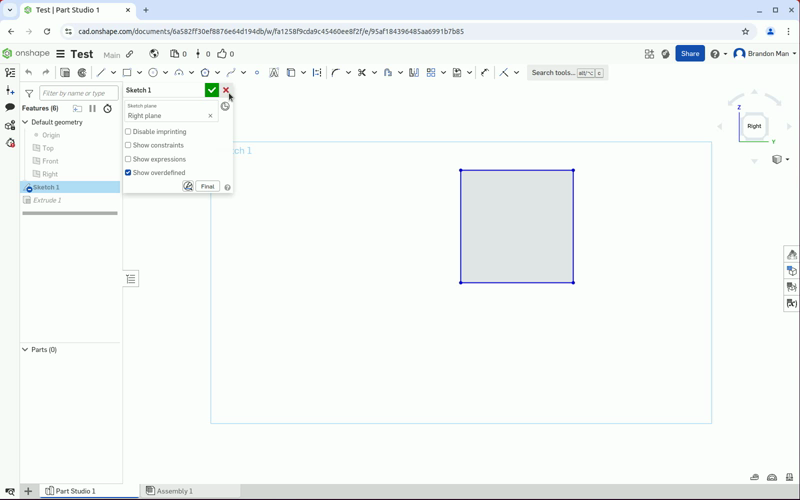
click(229, 92)
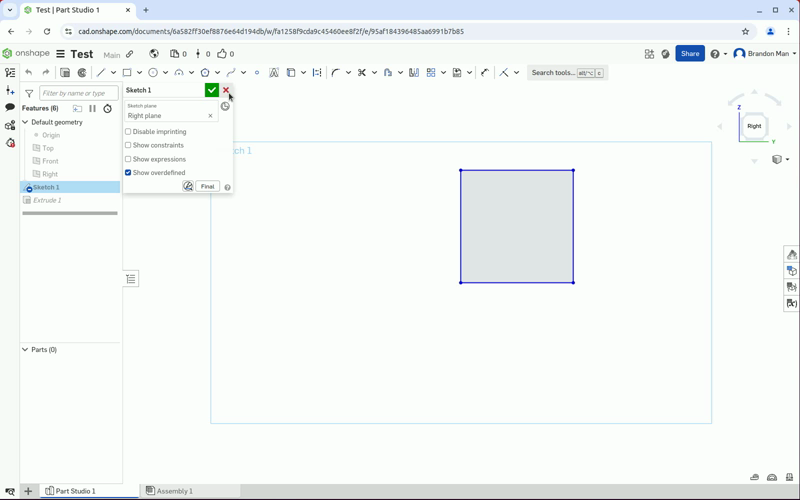
key(shift+s)
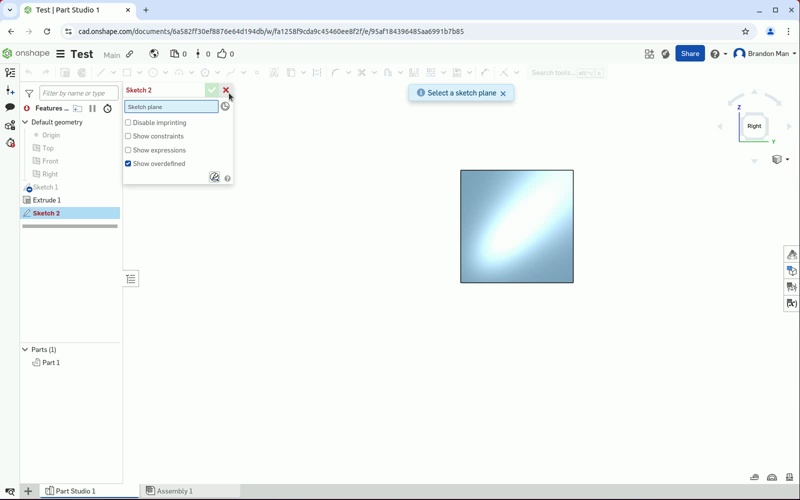
mouse_move(73, 176)
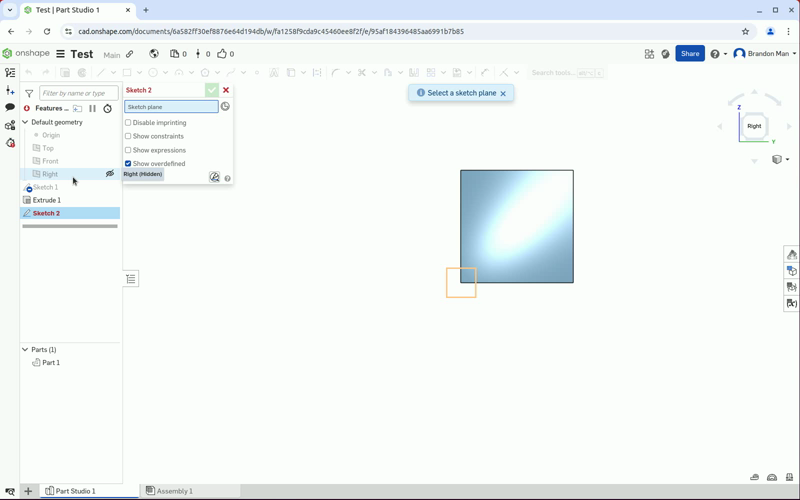
click(73, 176)
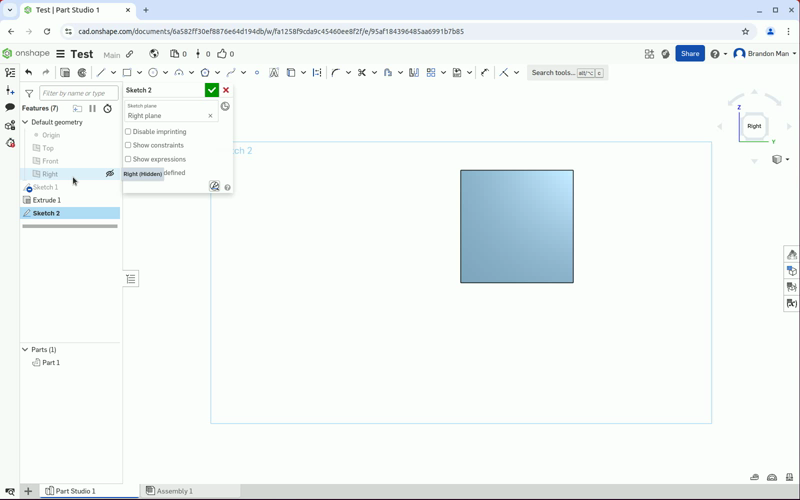
mouse_move(73, 352)
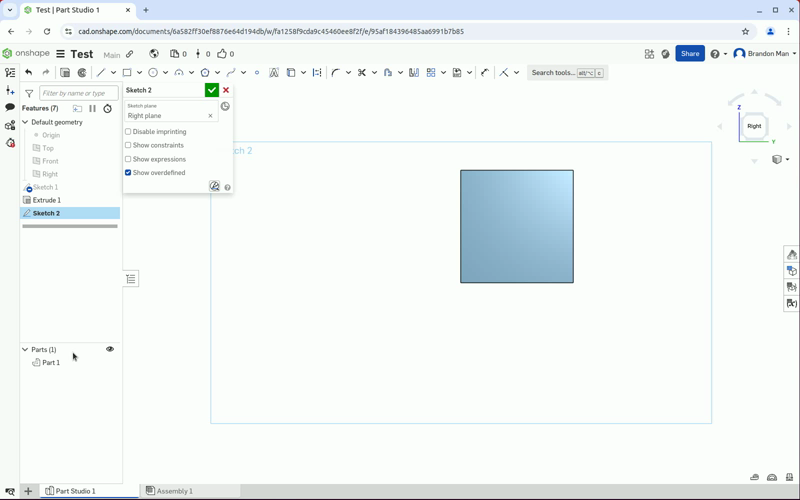
key(y)
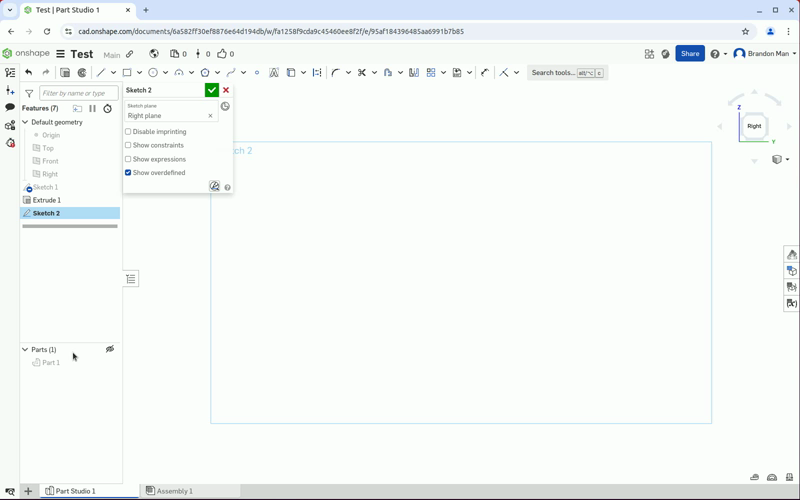
key(l)
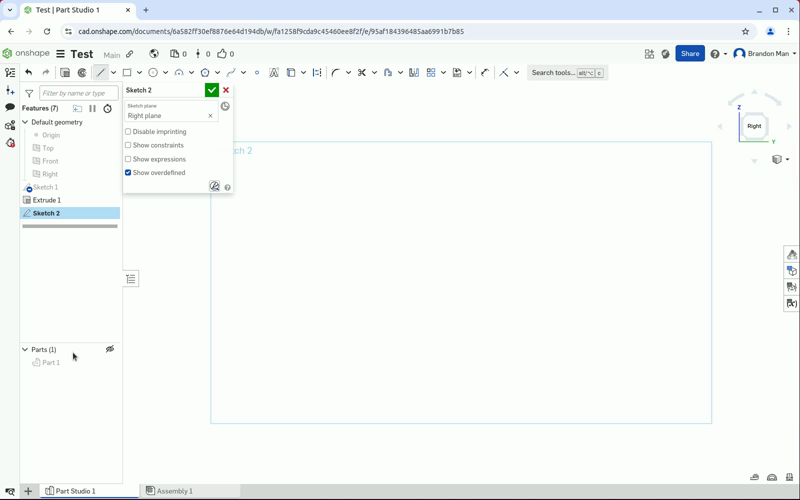
key_down(shift)
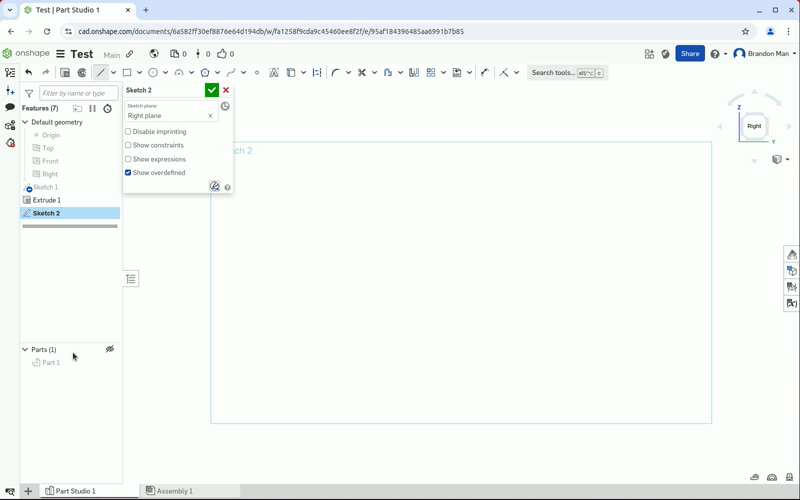
mouse_move(460, 254)
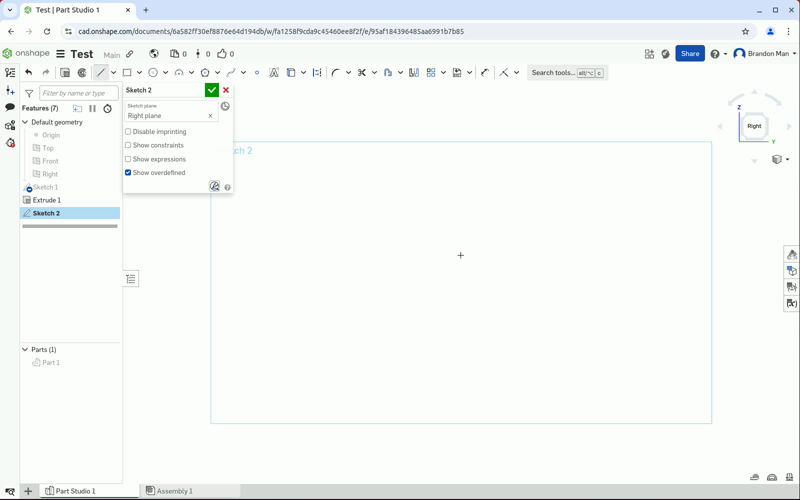
click(460, 254)
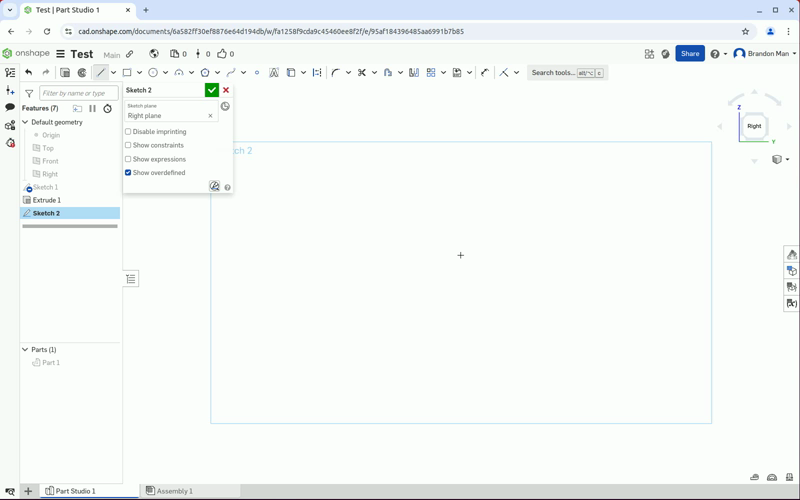
key_up(shift)
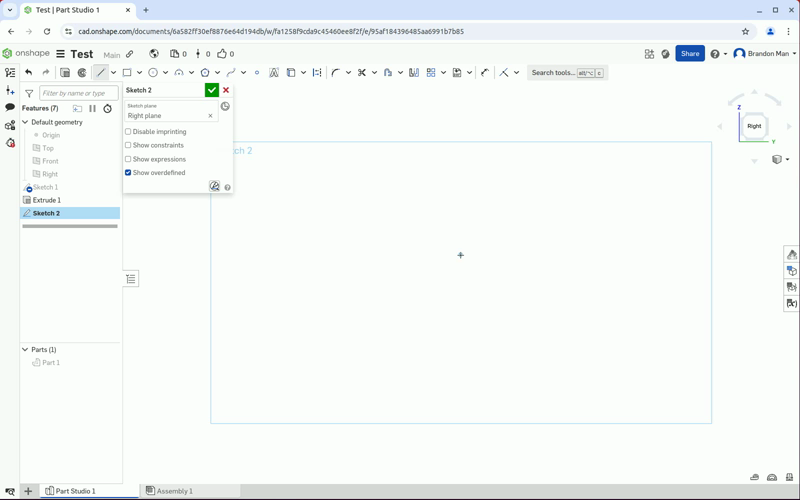
key_down(shift)
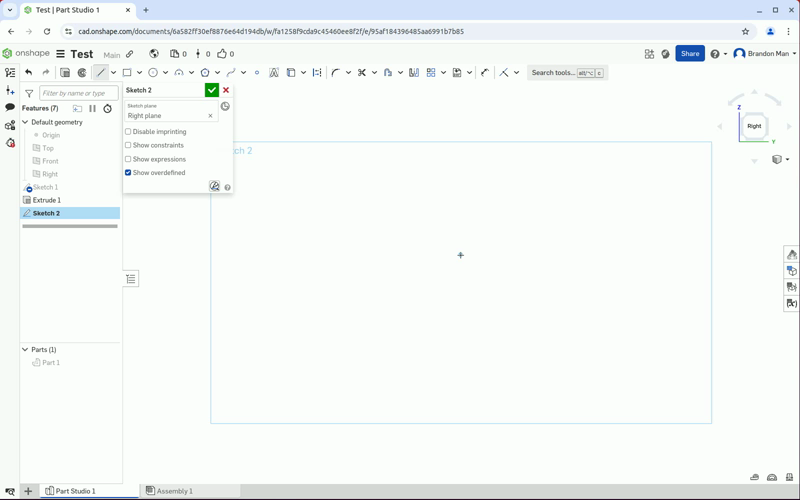
mouse_move(573, 198)
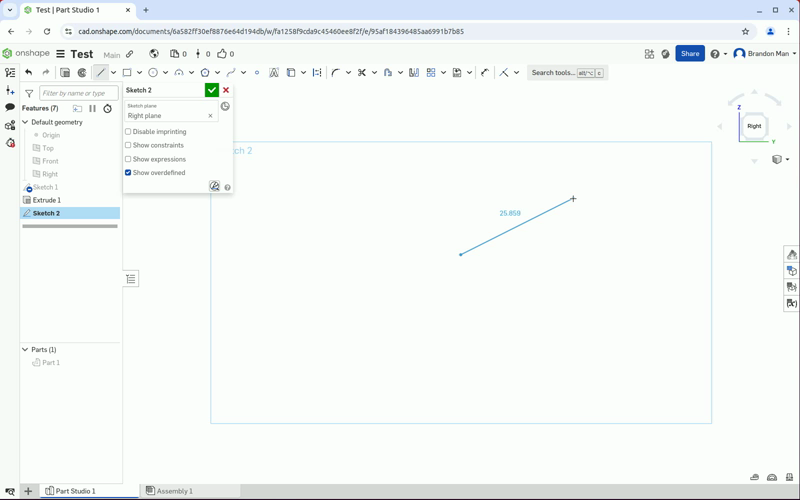
click(573, 198)
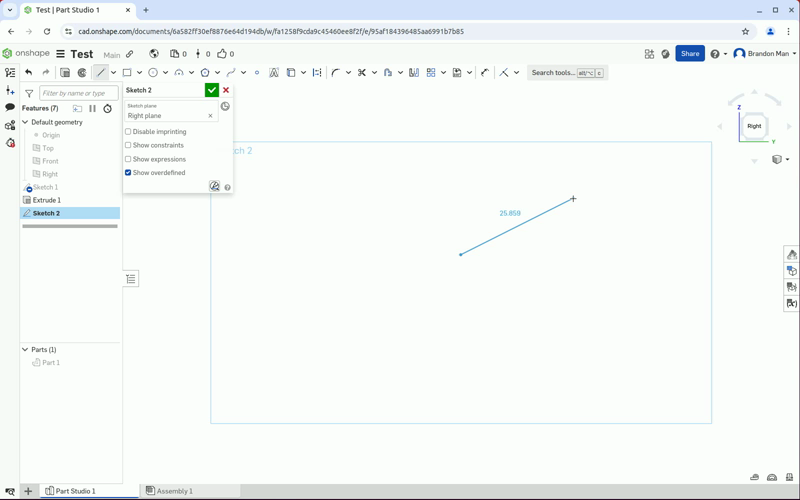
key_up(shift)
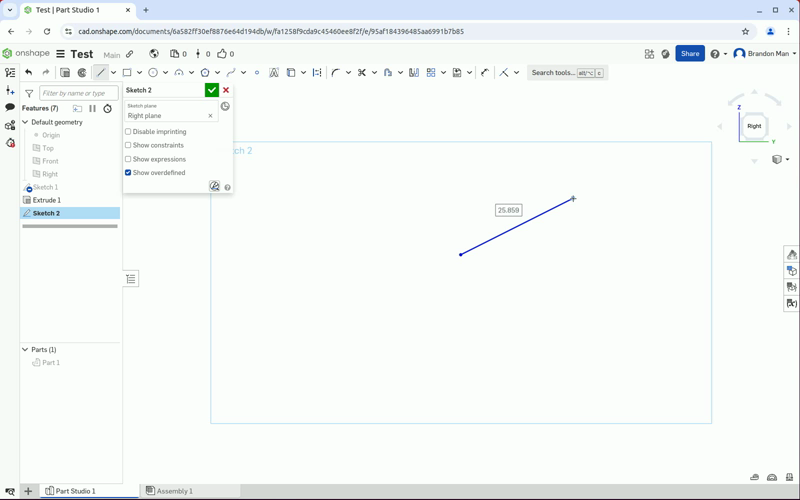
key_down(shift)
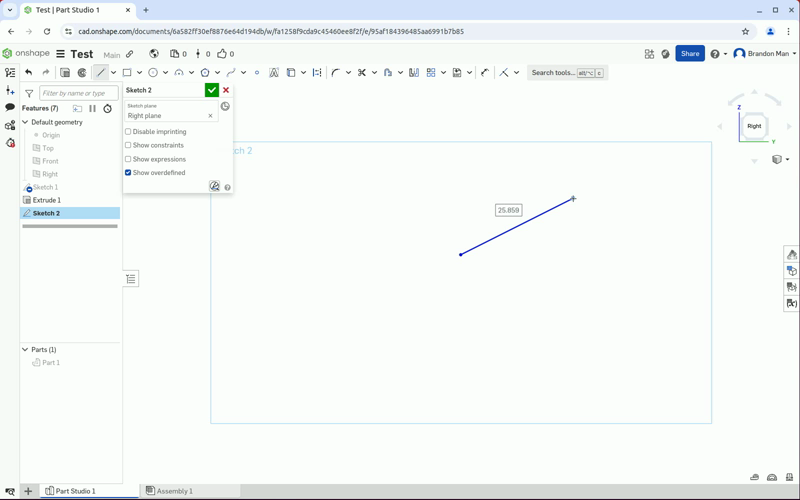
mouse_move(589, 198)
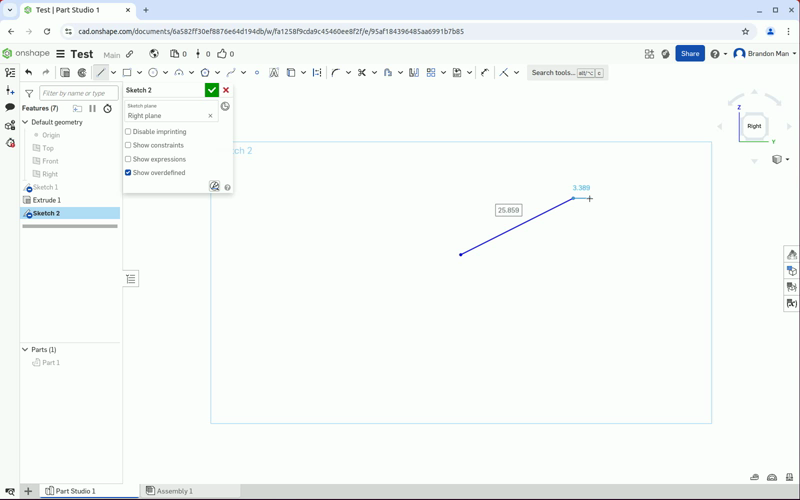
mouse_move(573, 170)
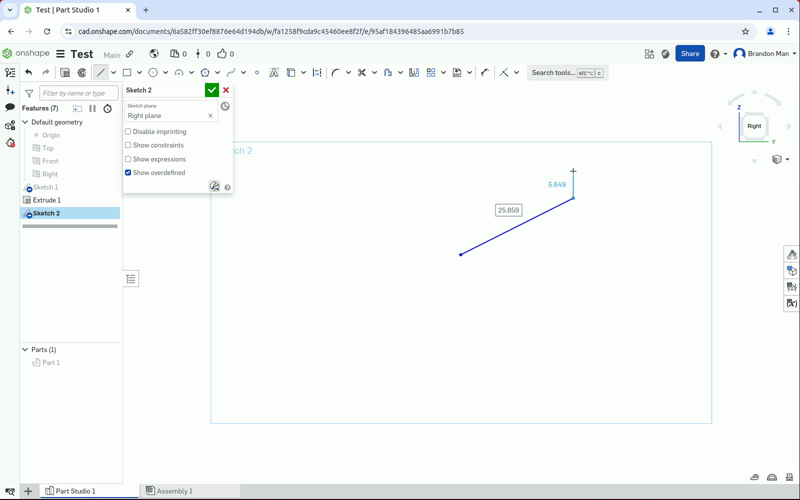
click(573, 170)
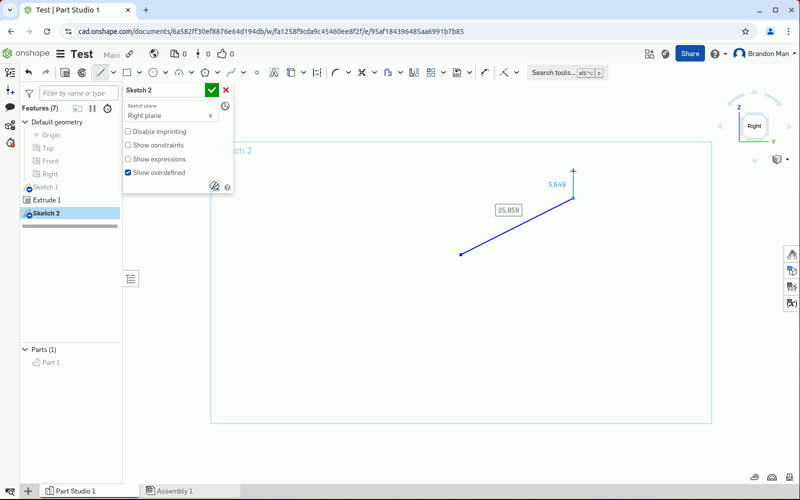
key_up(shift)
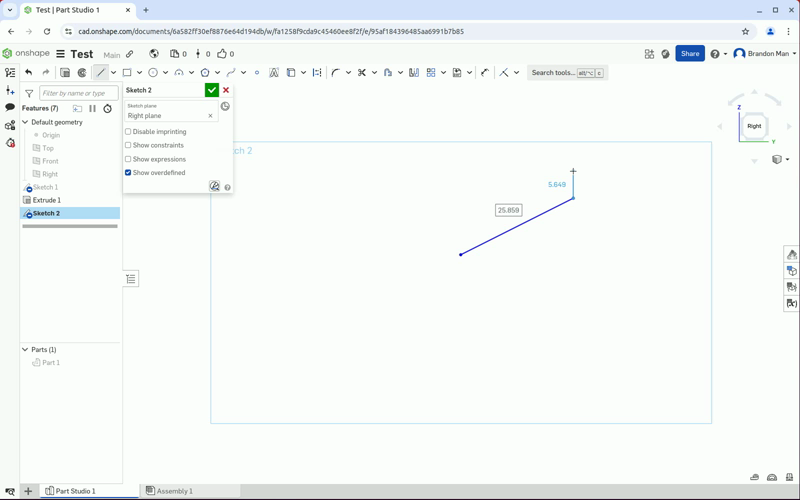
key_down(shift)
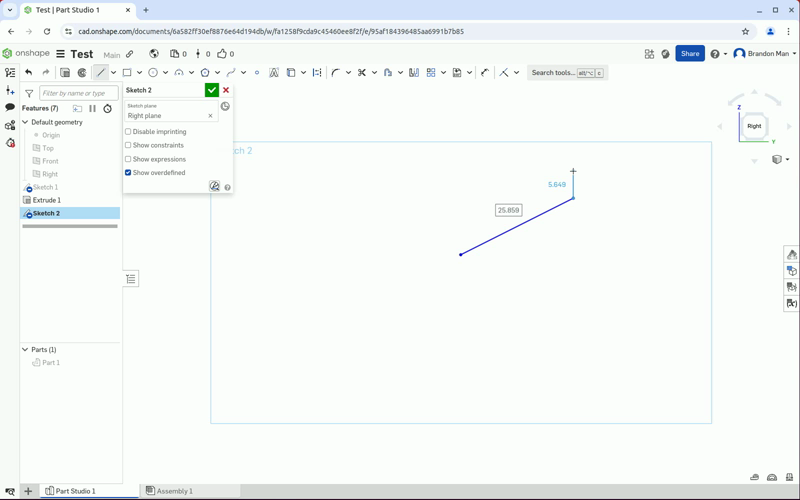
mouse_move(460, 170)
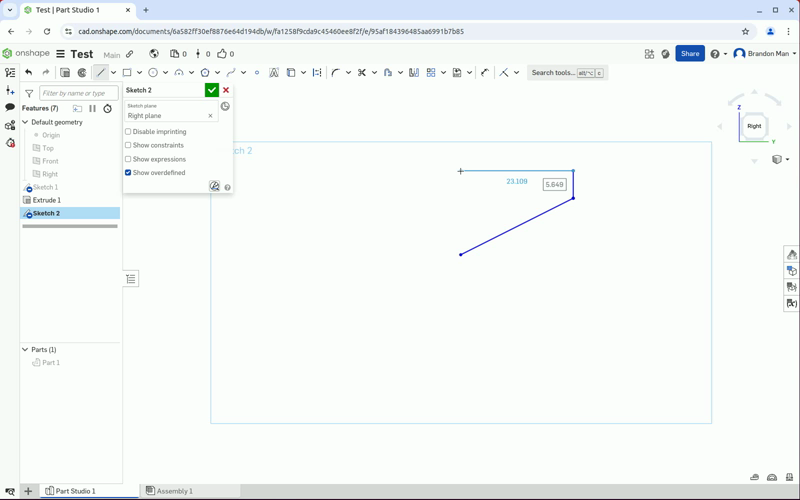
click(460, 170)
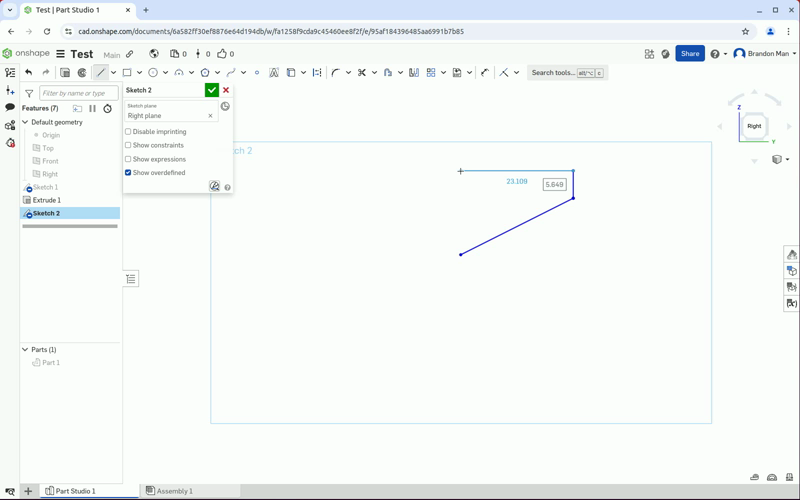
key_up(shift)
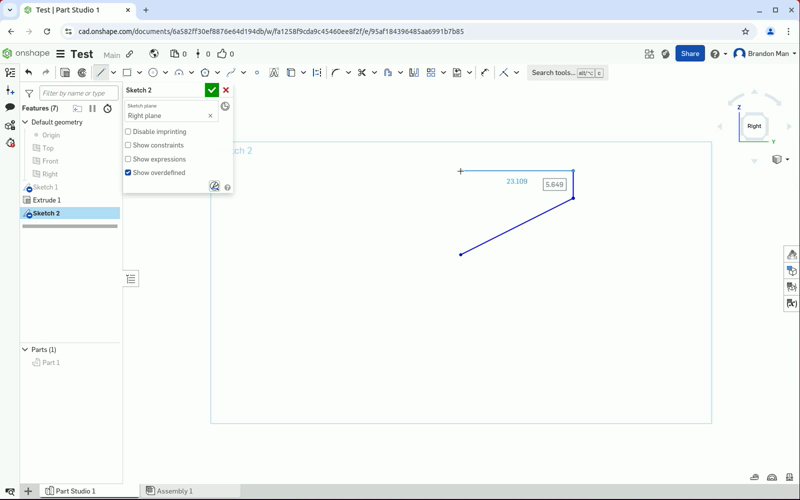
key_down(shift)
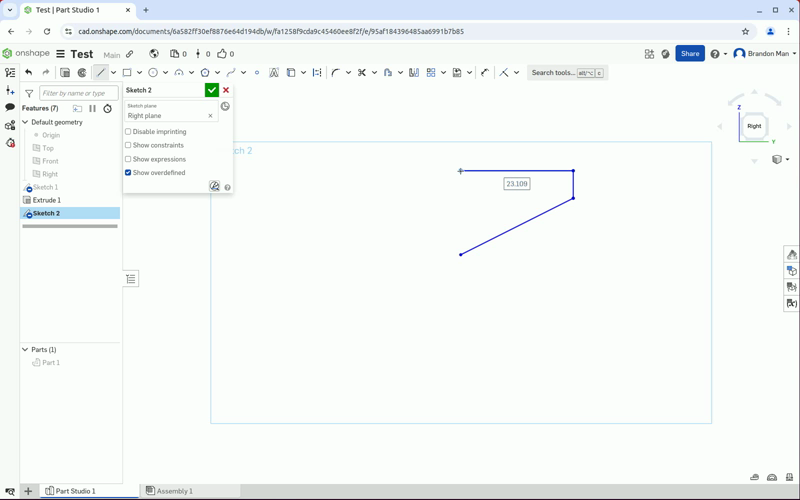
mouse_move(460, 254)
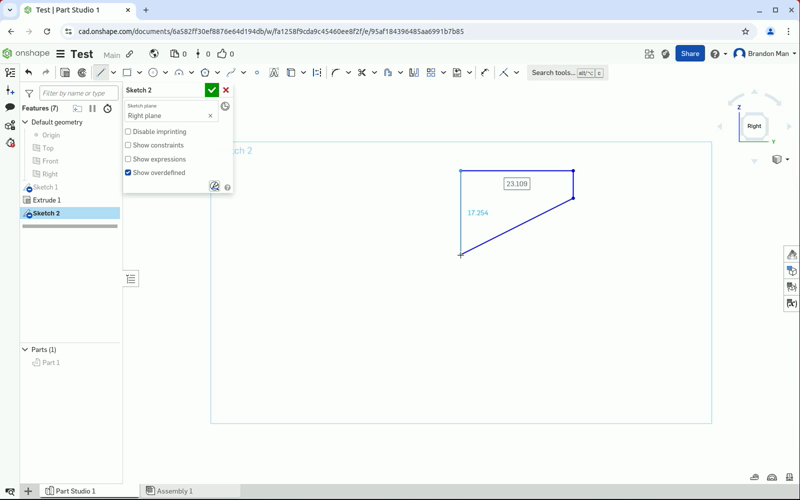
key_up(shift)
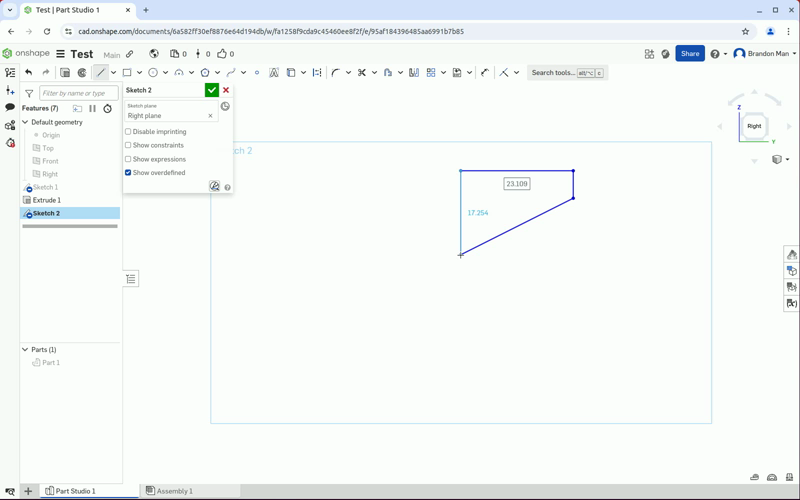
click(460, 254)
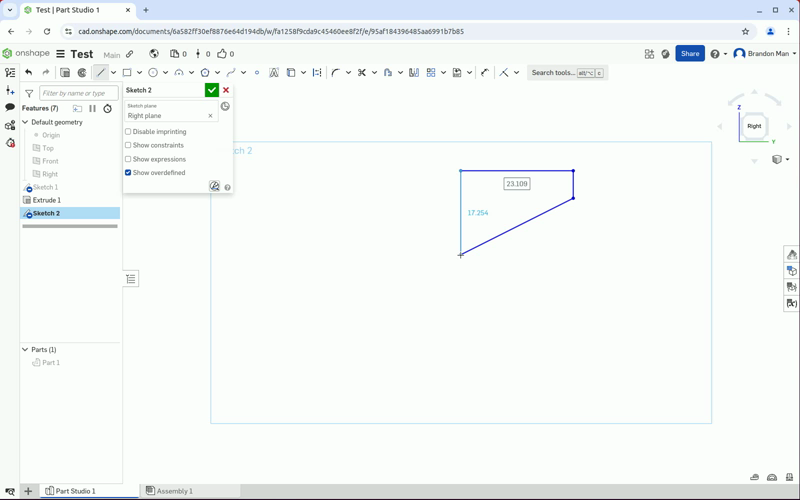
key(esc)
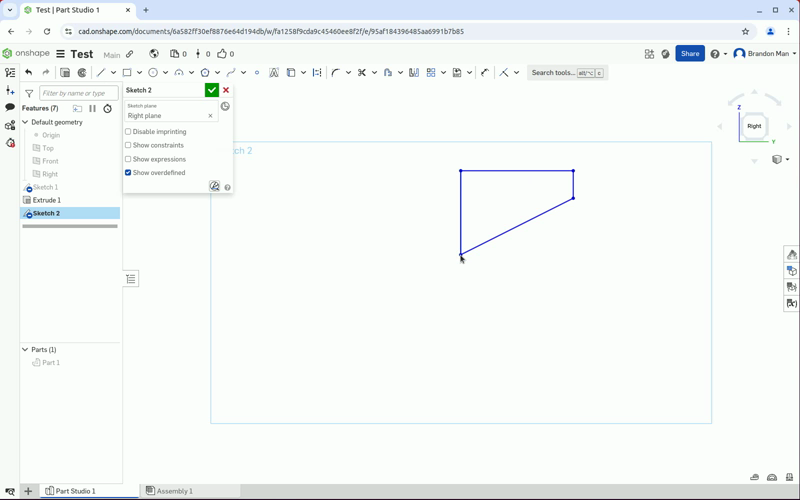
mouse_move(472, 237)
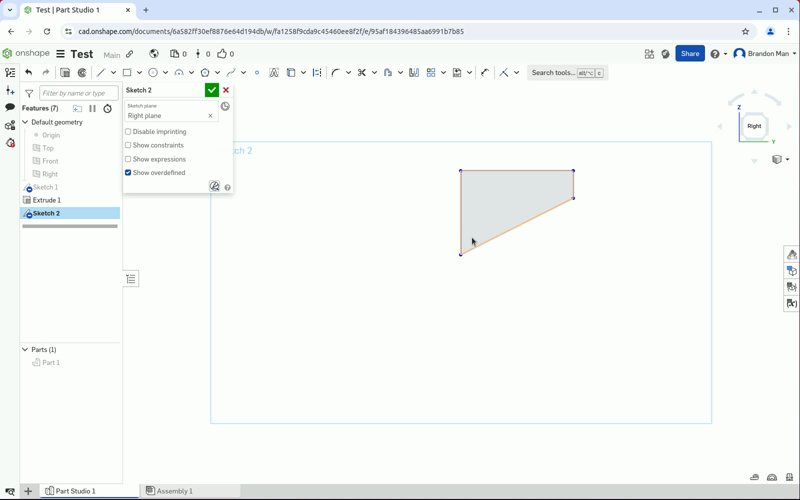
click(472, 237)
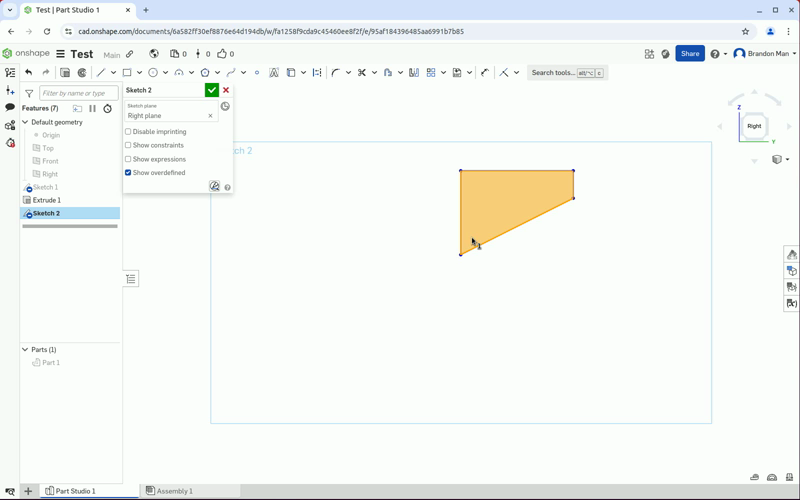
mouse_move(73, 352)
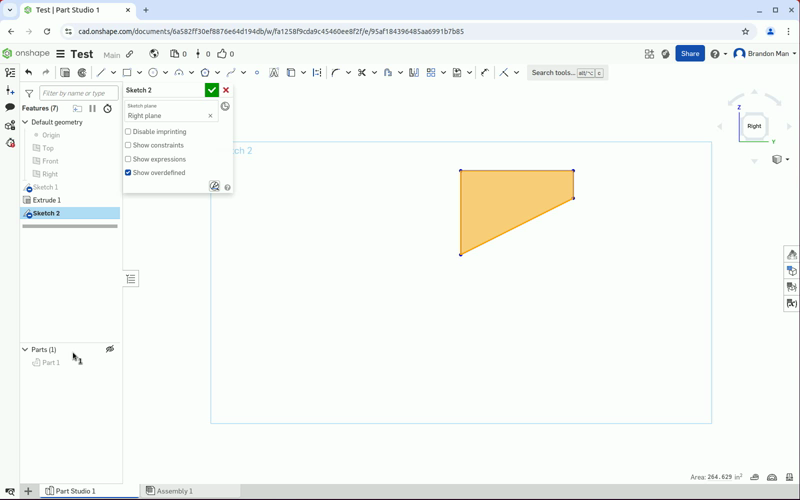
key(shift+y)
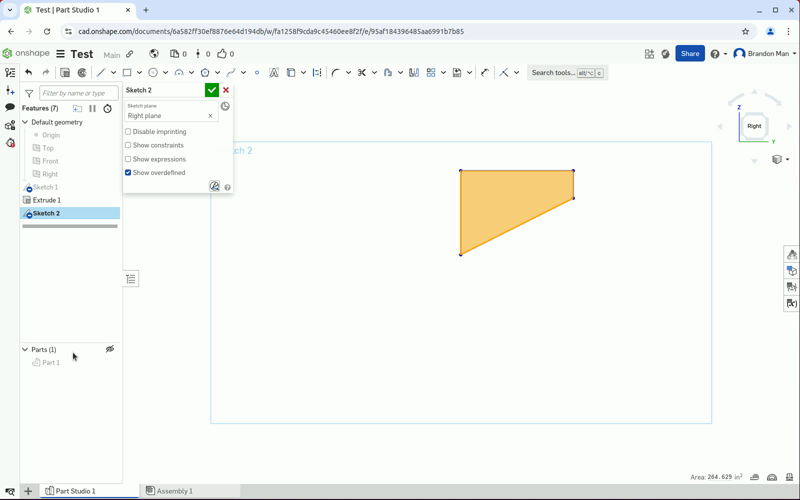
key(shift+e)
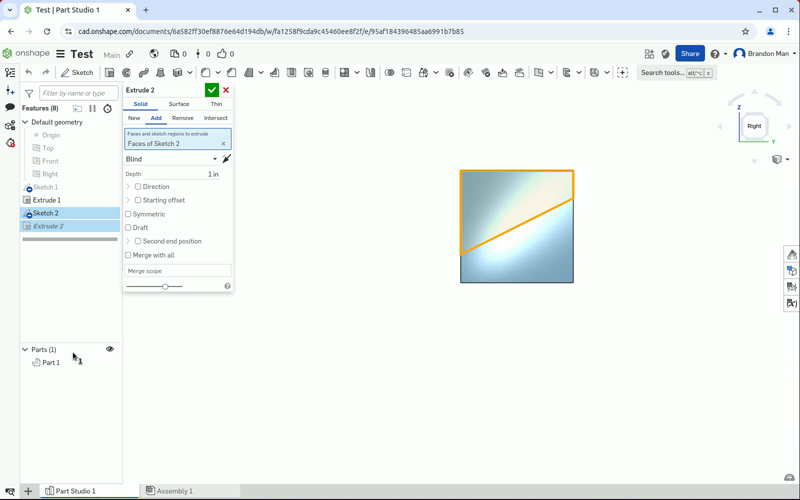
mouse_move(143, 106)
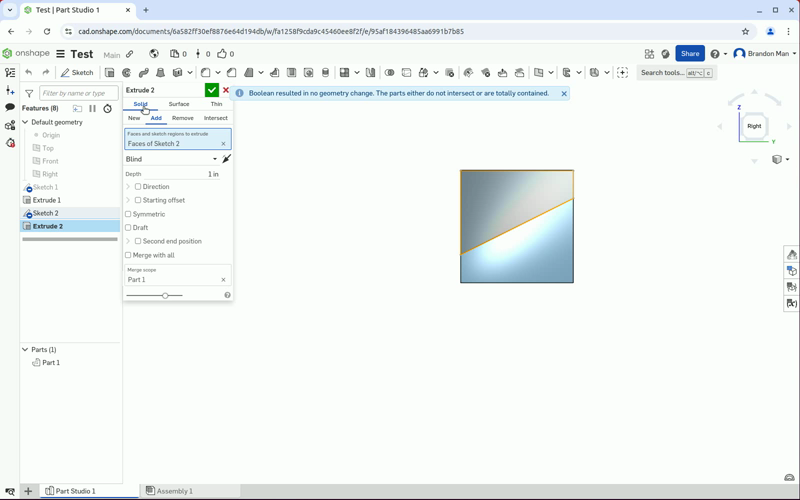
click(143, 106)
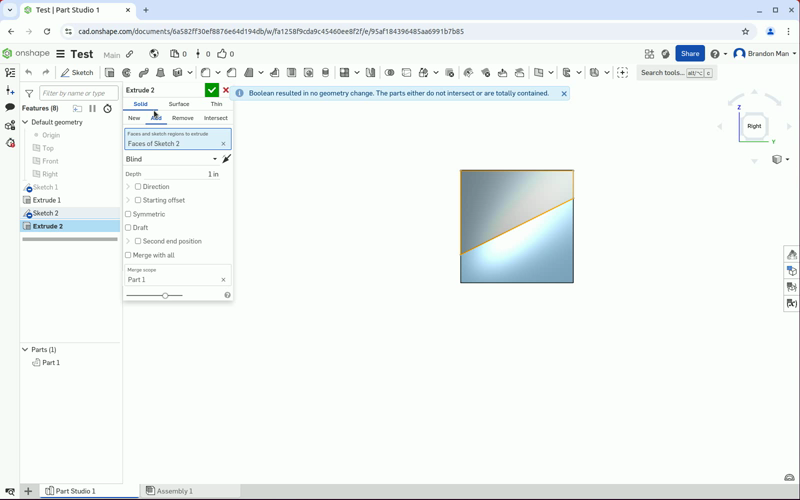
mouse_move(186, 120)
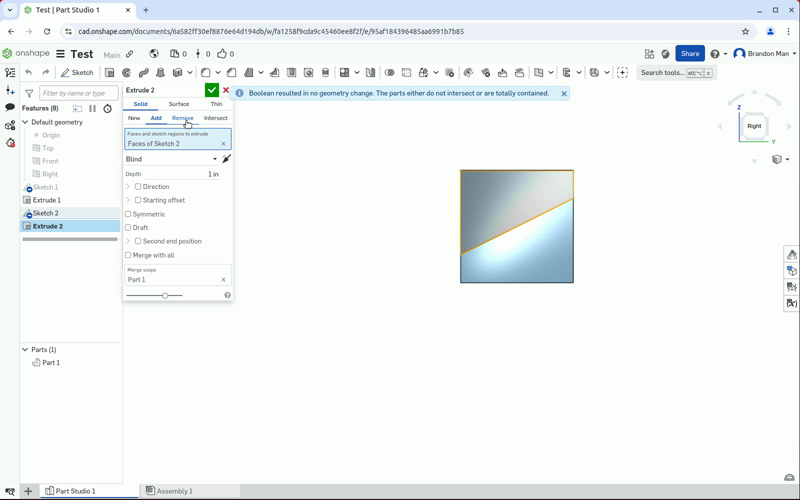
click(186, 120)
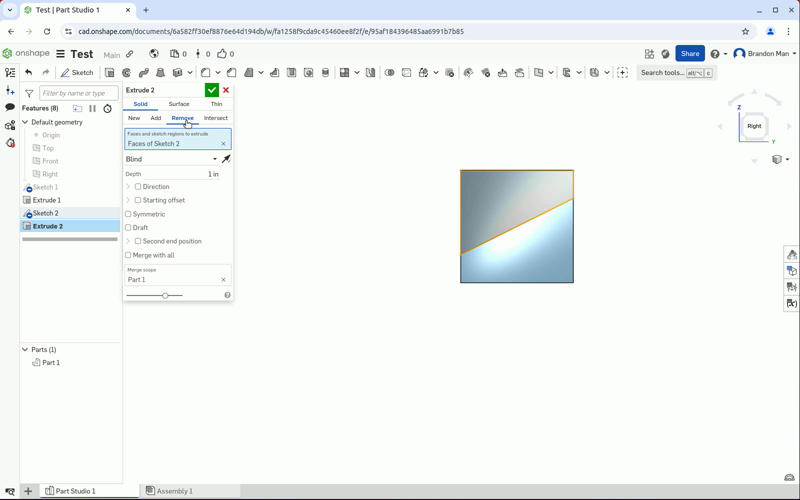
key(tab, 4)
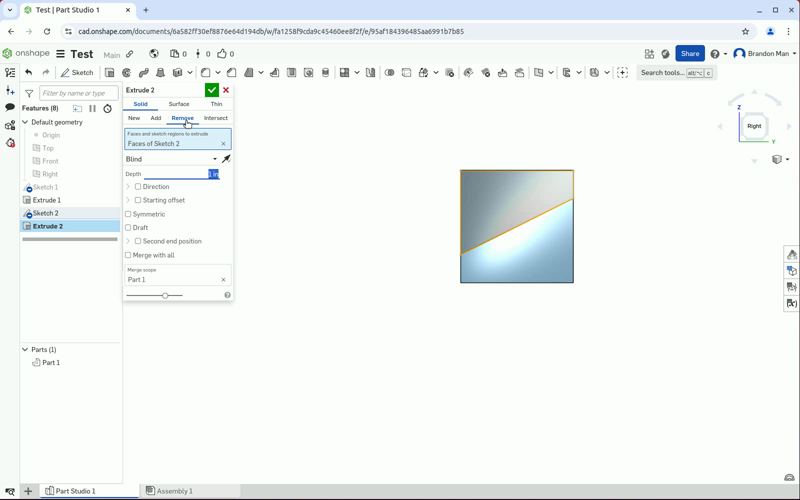
text(23.108)
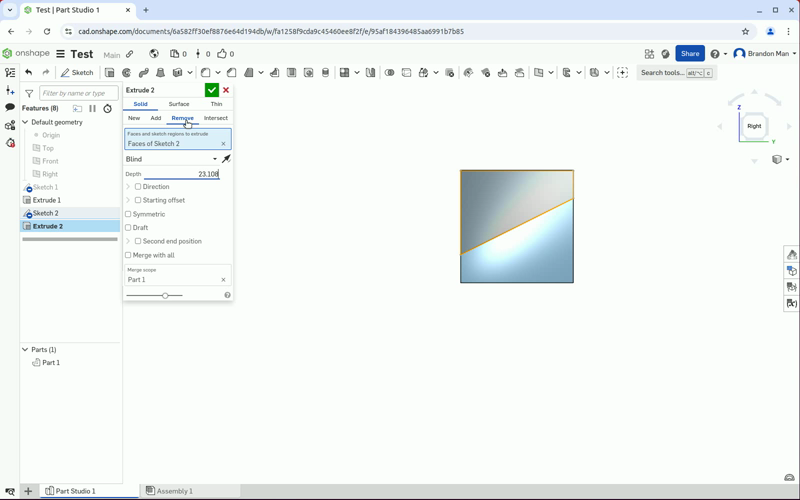
key(tab, 3)
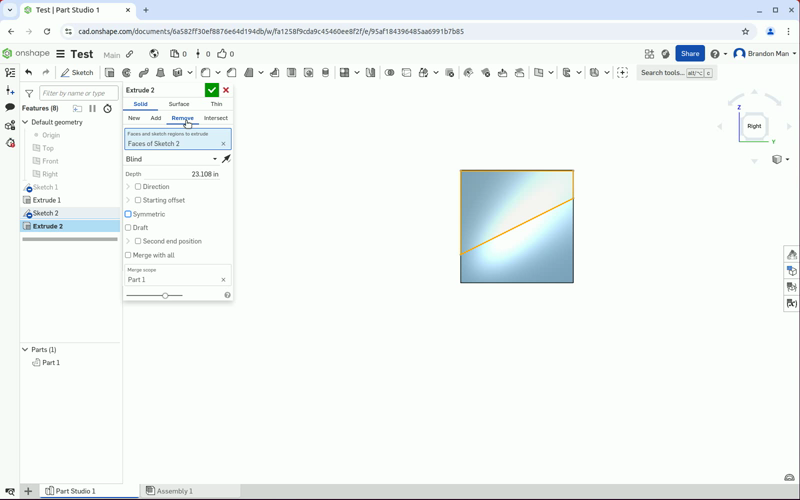
key(space)
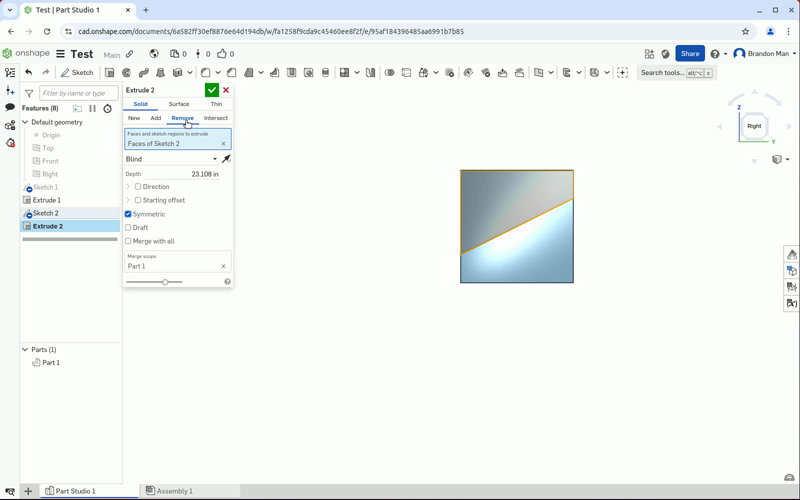
key(tab, 2)
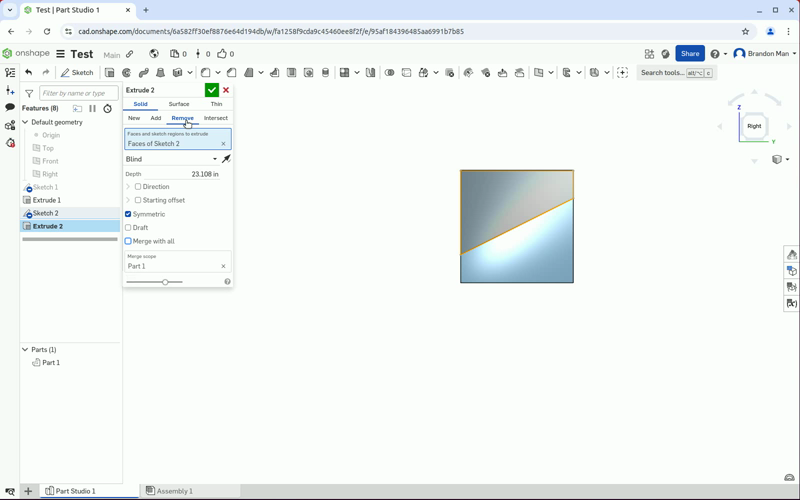
key(space)
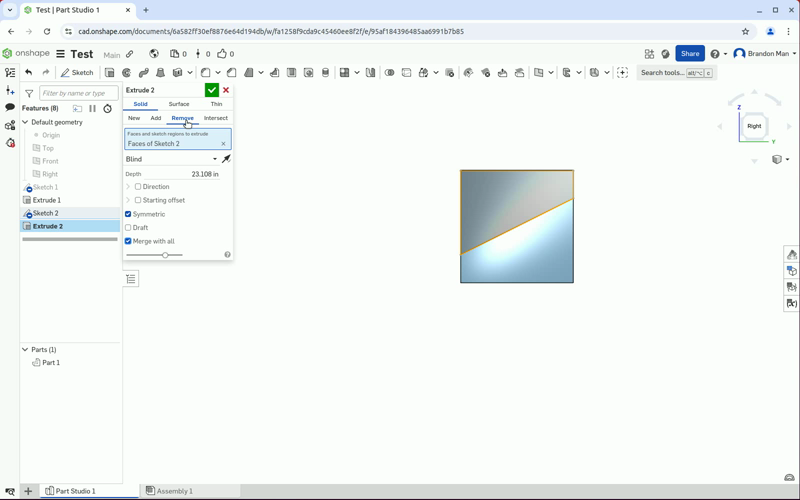
key(enter)
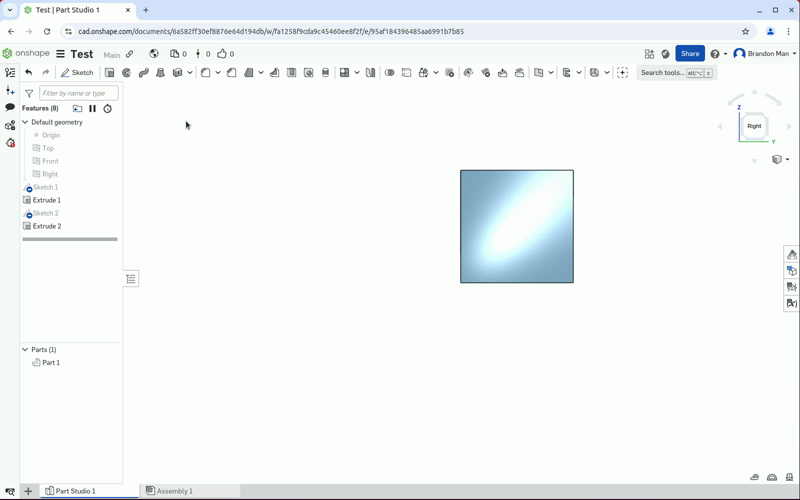
key(shift+h)
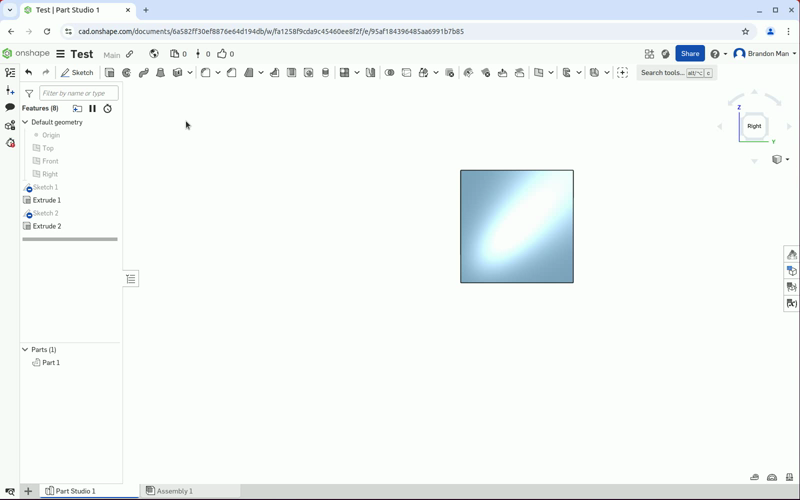
key(shift+h)
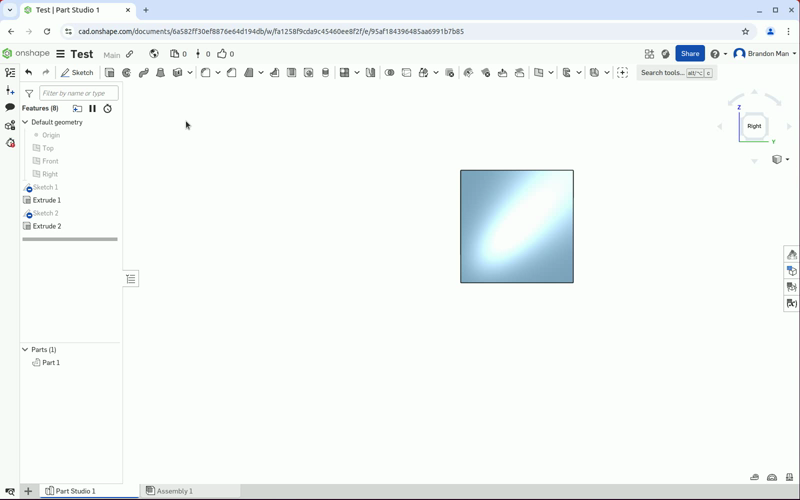
key(shift+7)
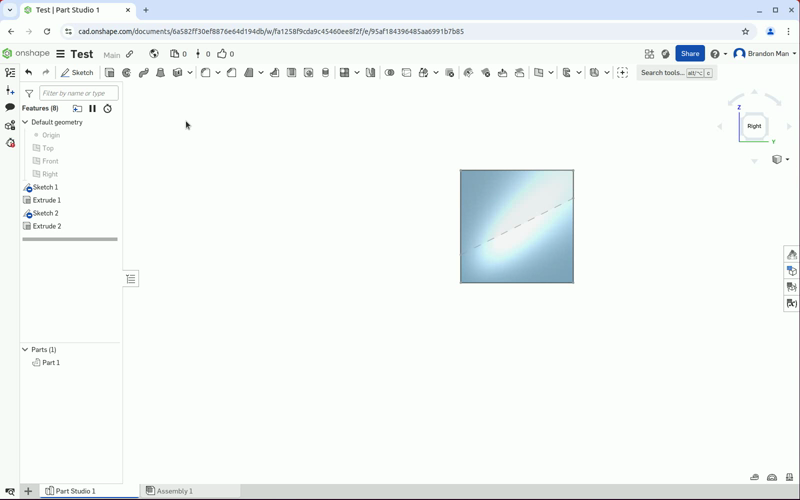
key(right, 2)
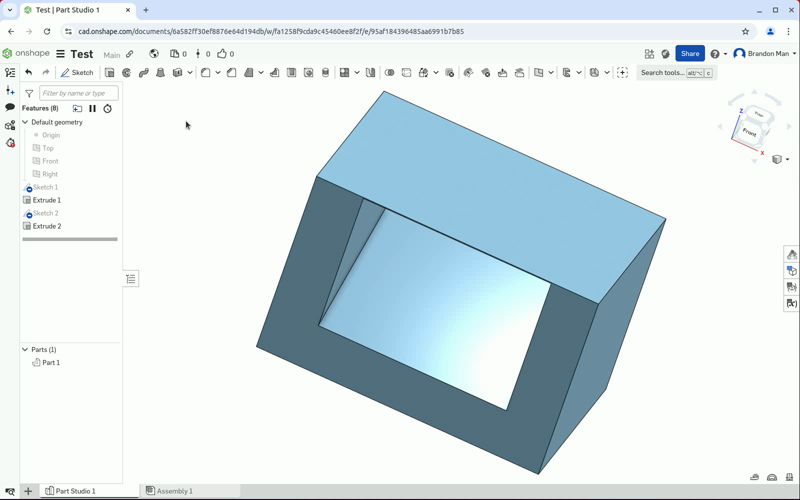
key(down, 2)
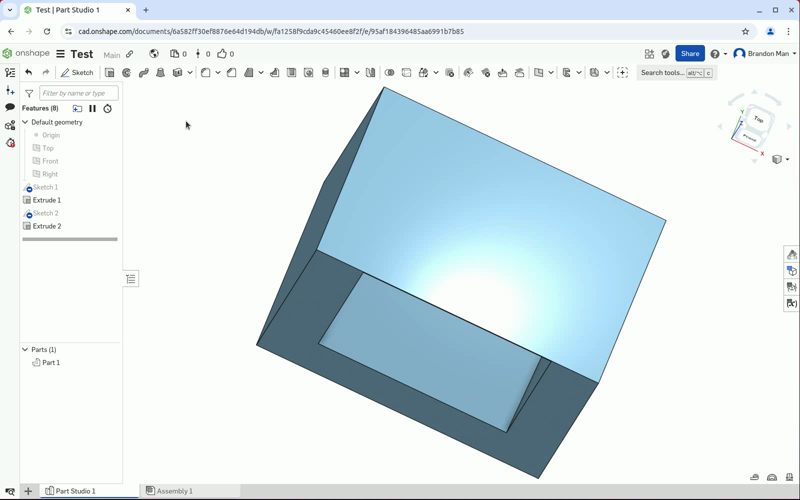
key(up, 2)
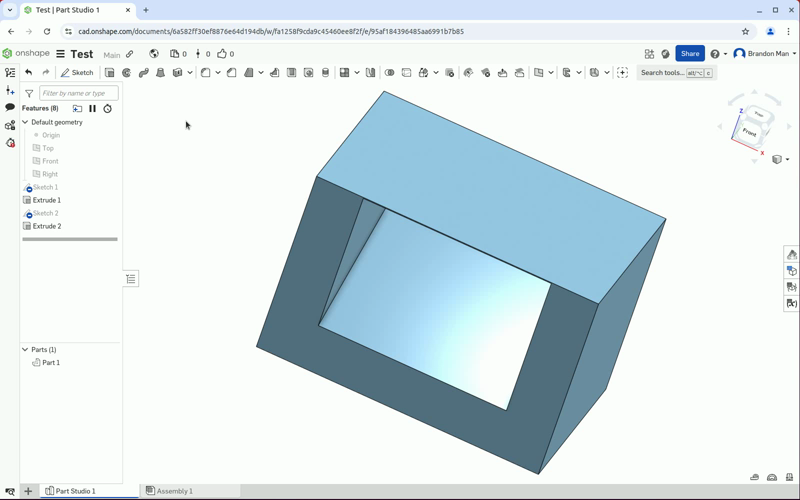
key(left, 2)
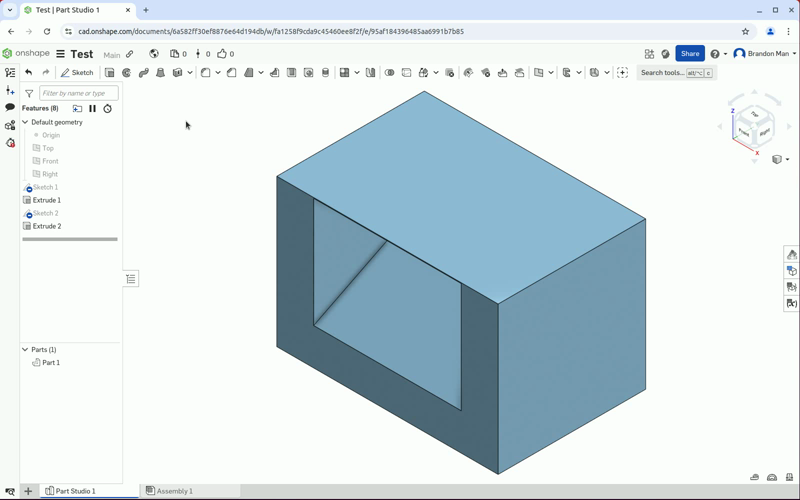
mouse_move(73, 189)
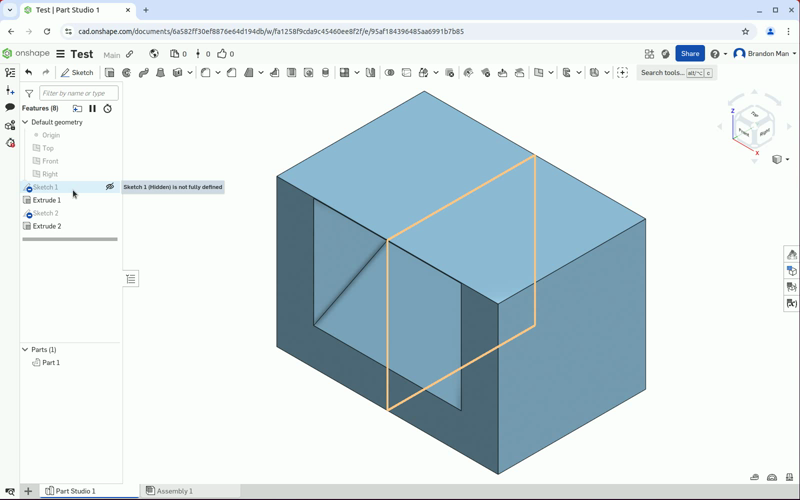
click(73, 189)